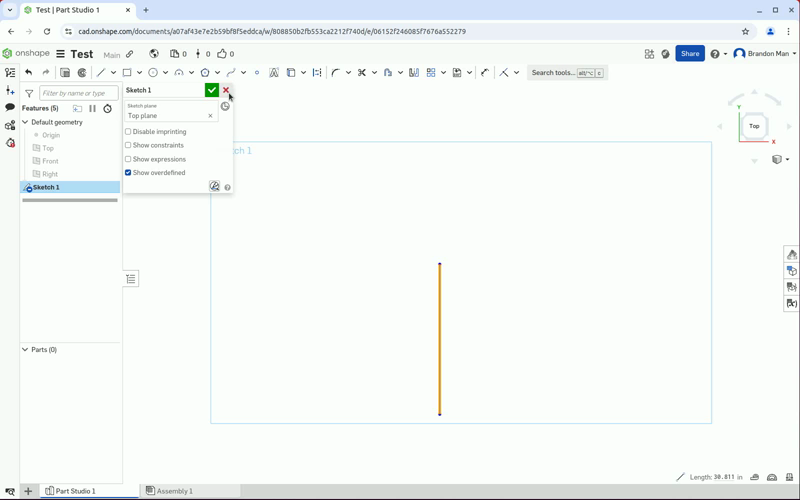
key(shift+h)
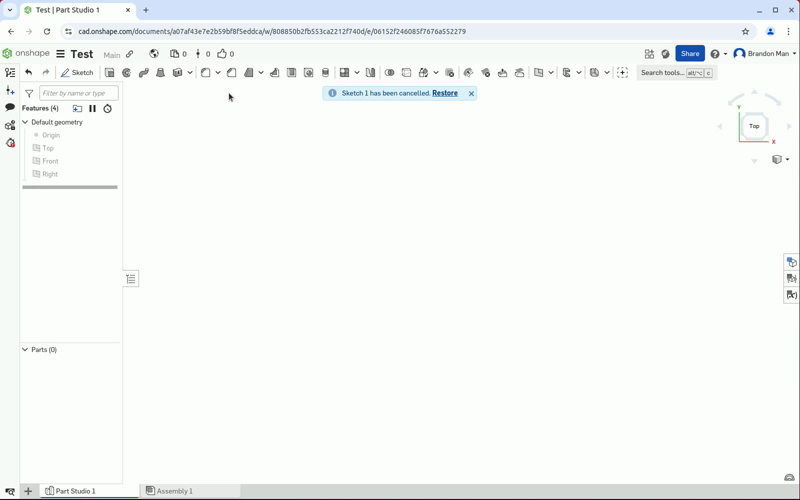
mouse_move(73, 352)
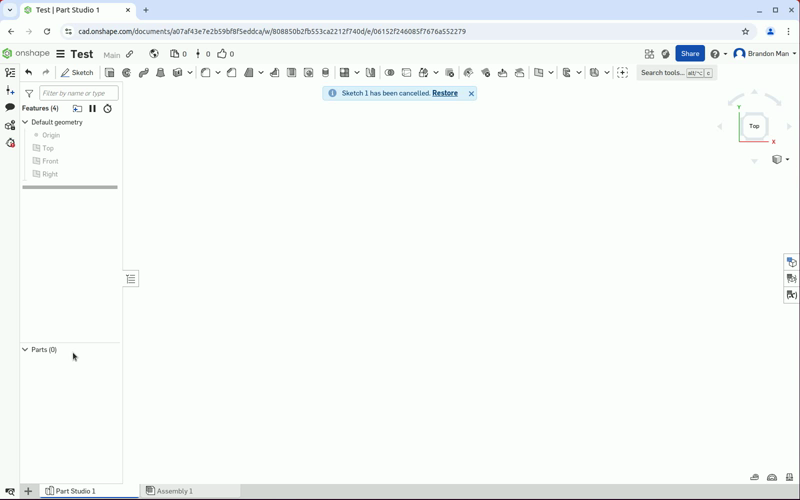
key(y)
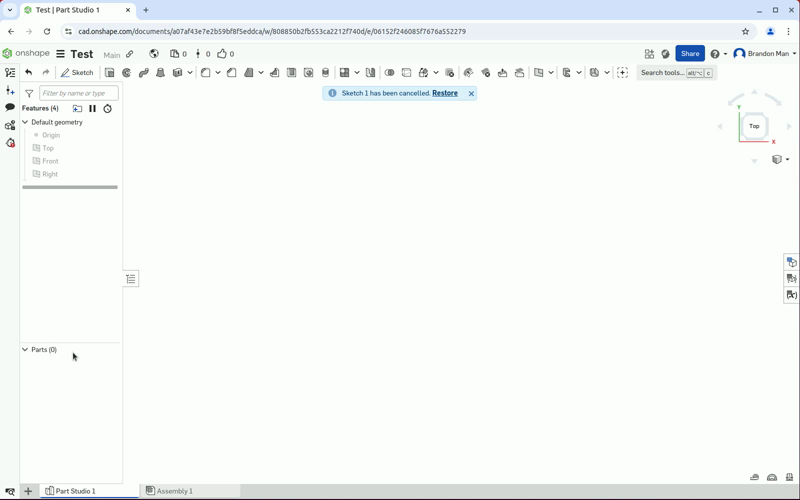
key(shift+p)
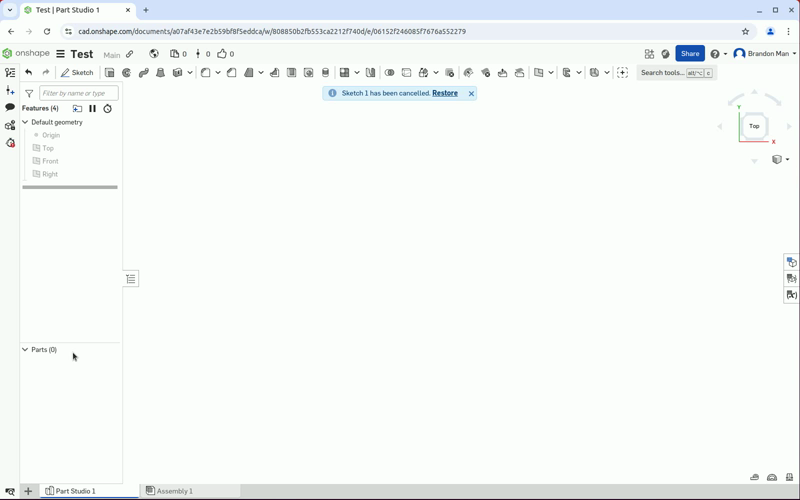
key(space)
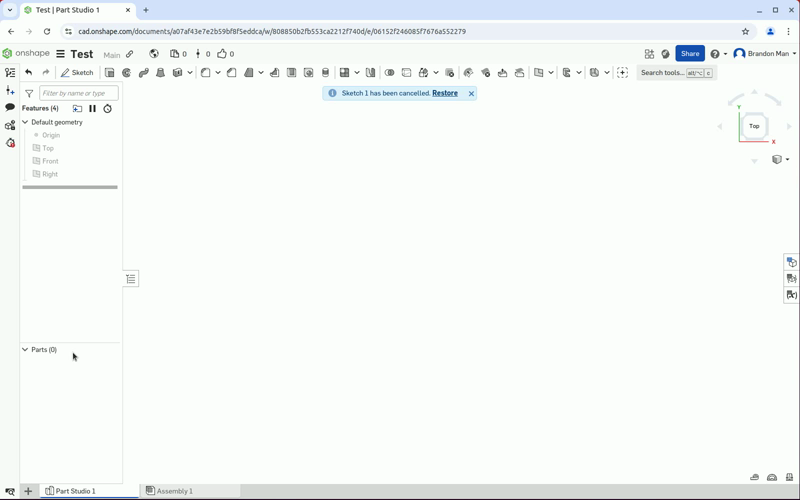
key_down(shift)
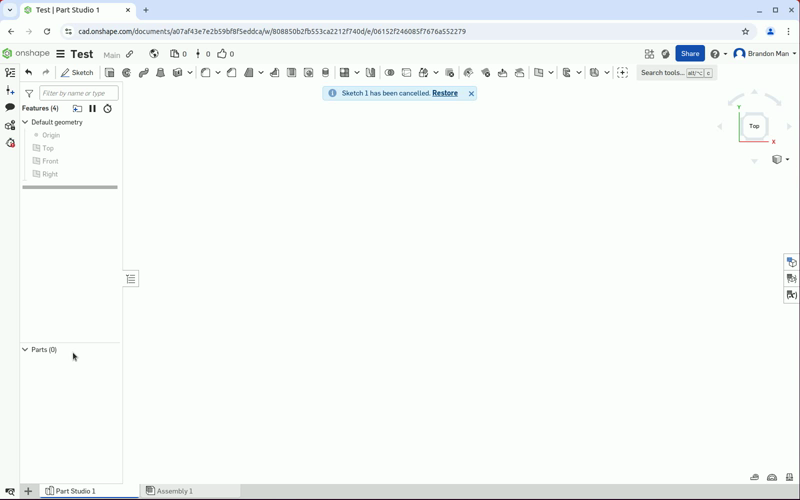
key(up)
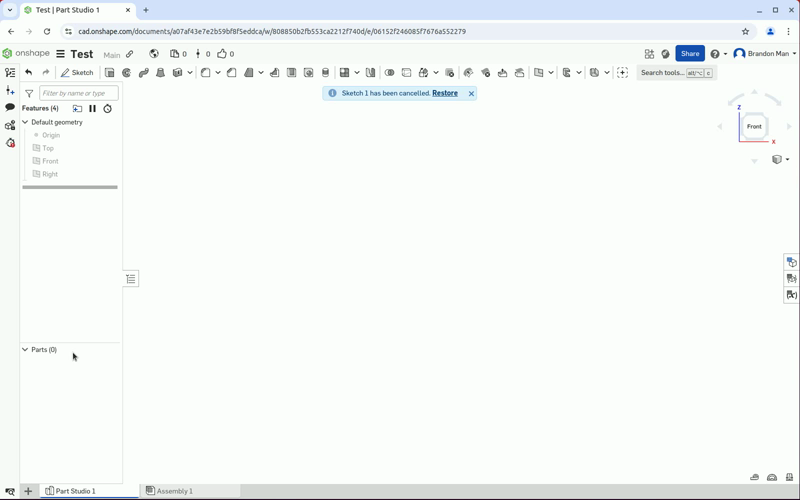
key_up(shift)
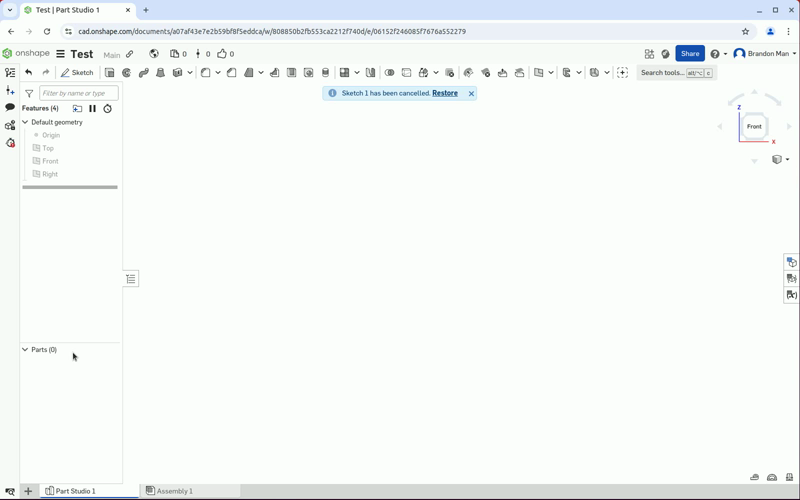
mouse_move(73, 352)
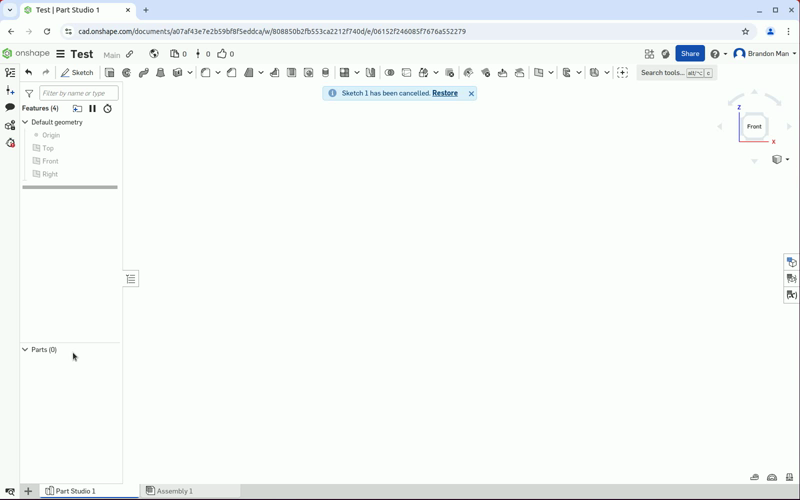
key(shift+y)
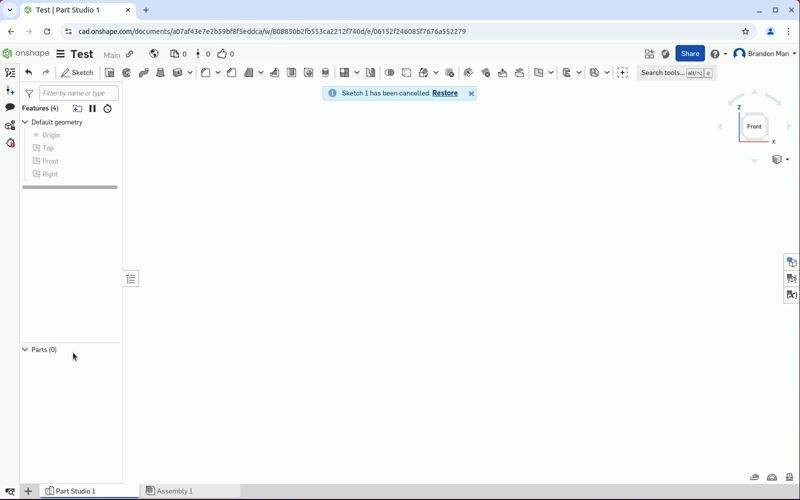
key(shift+s)
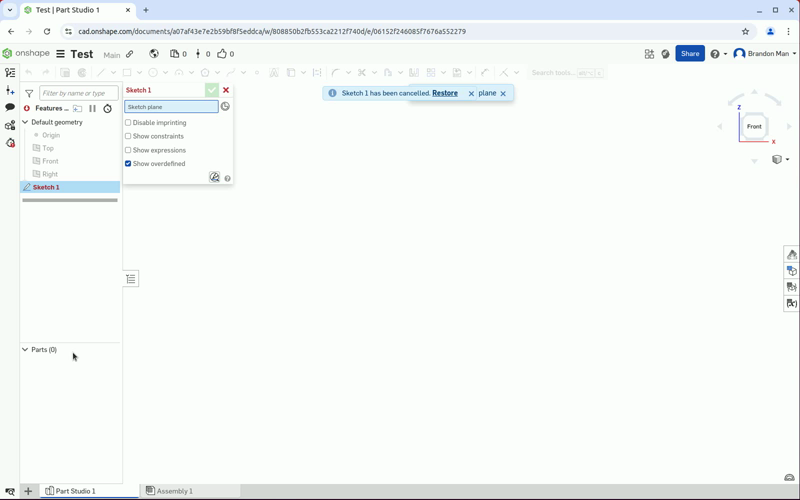
mouse_move(73, 163)
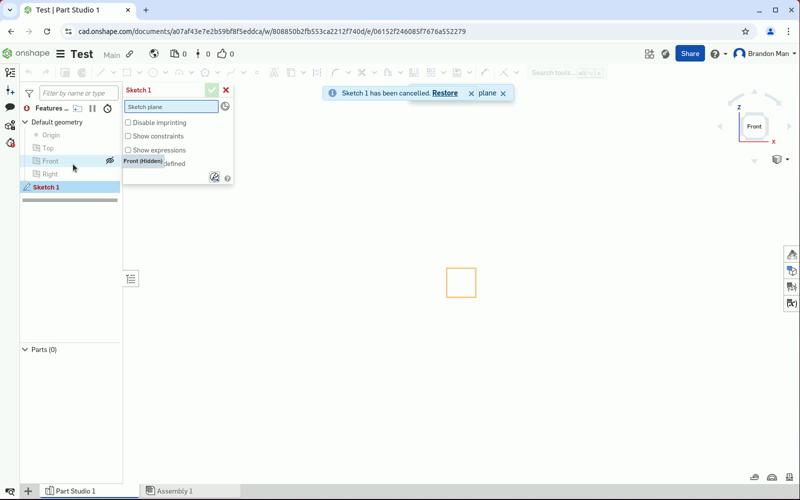
click(73, 163)
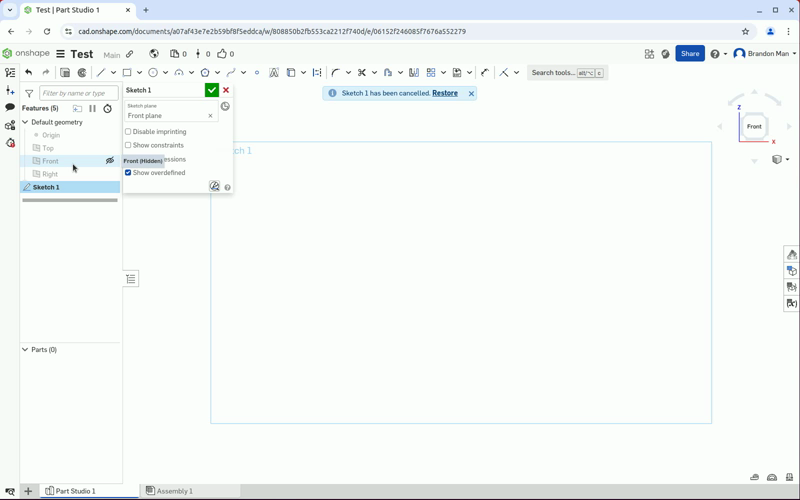
mouse_move(73, 352)
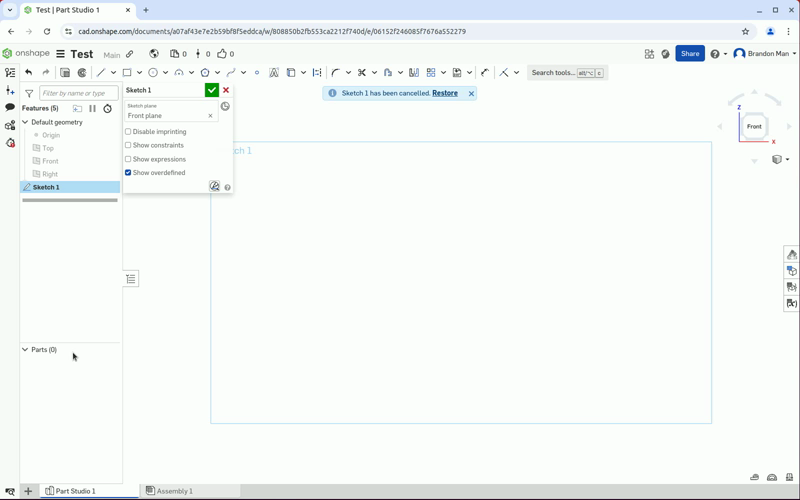
key(y)
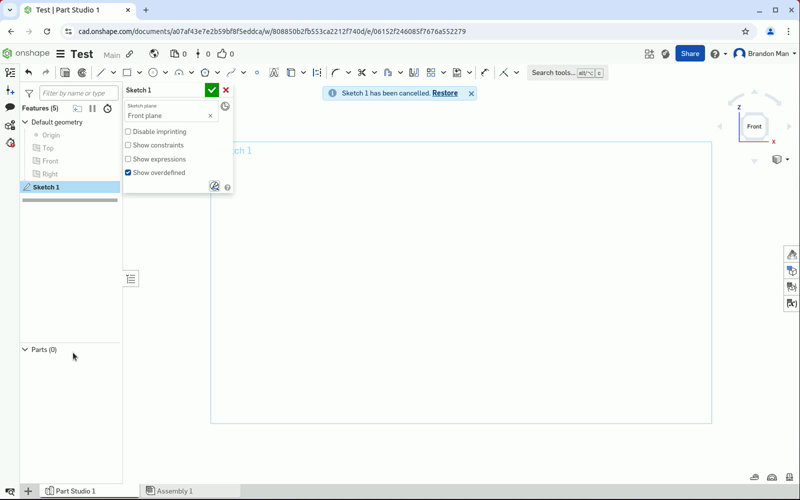
key(l)
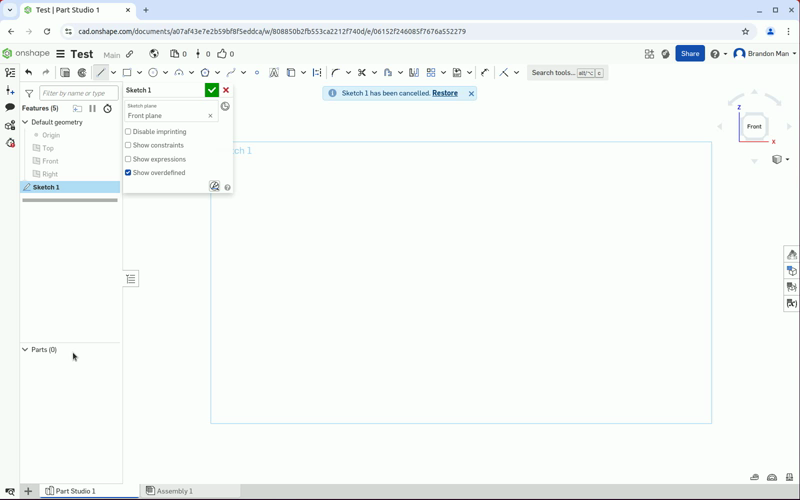
key_down(shift)
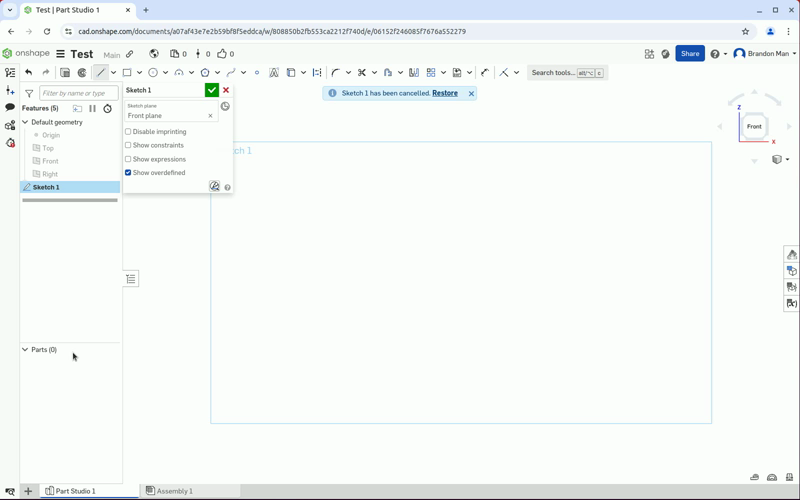
mouse_move(438, 282)
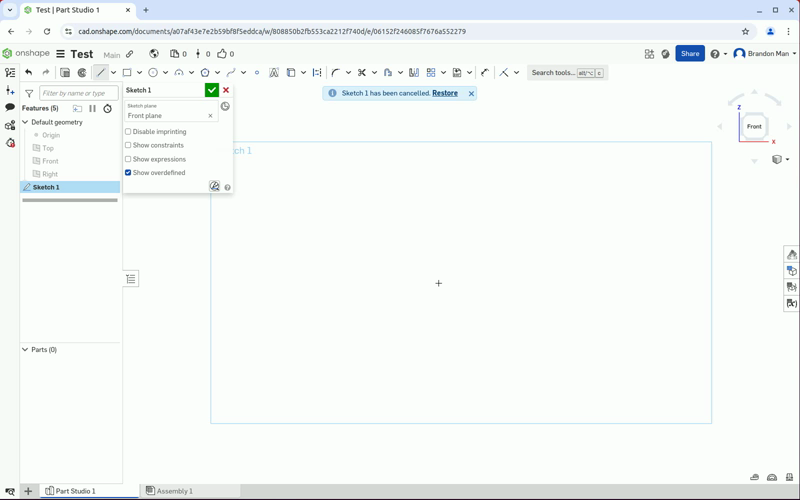
click(438, 282)
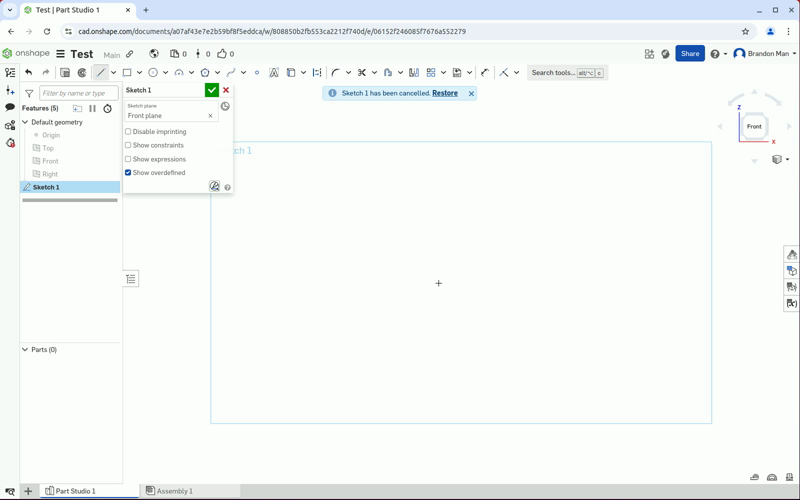
key_up(shift)
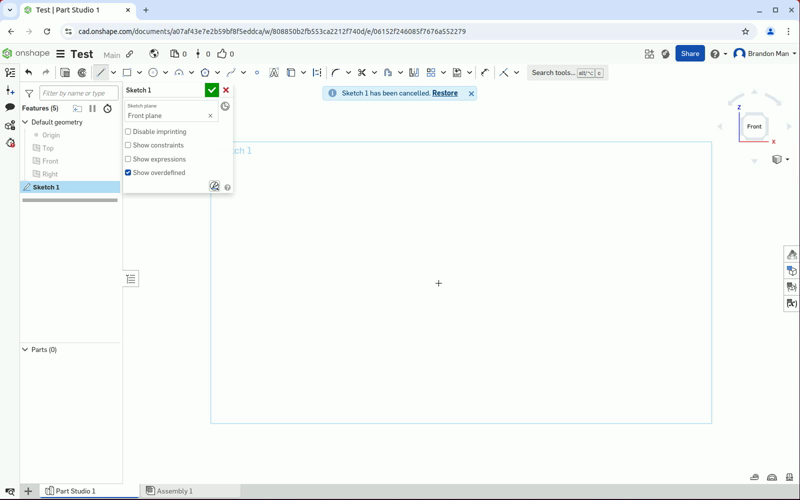
key_down(shift)
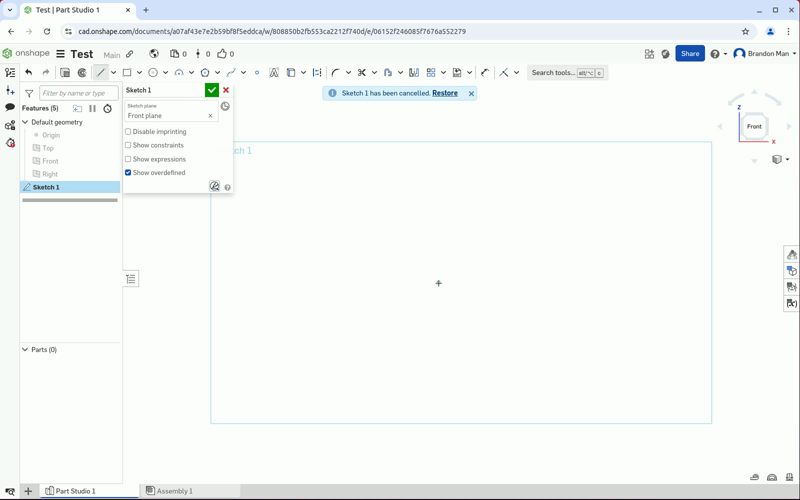
mouse_move(468, 282)
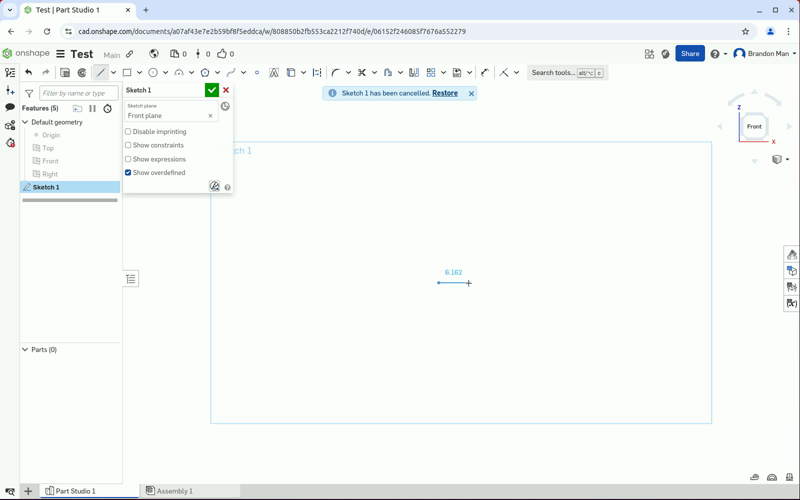
mouse_move(461, 282)
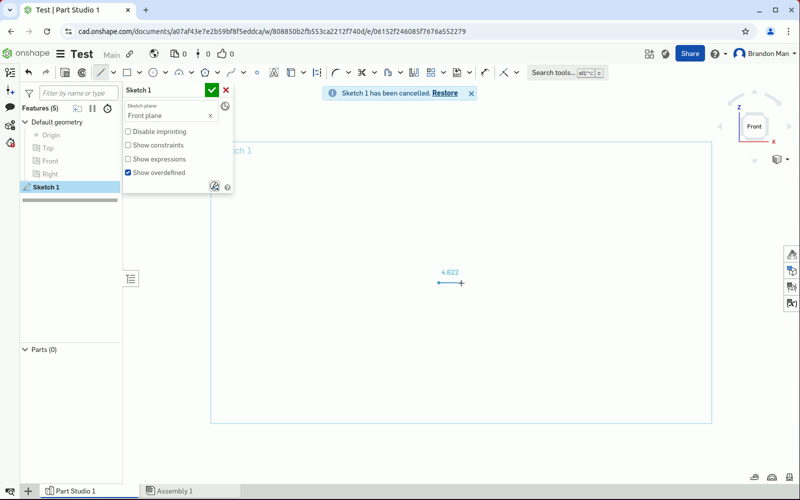
click(461, 282)
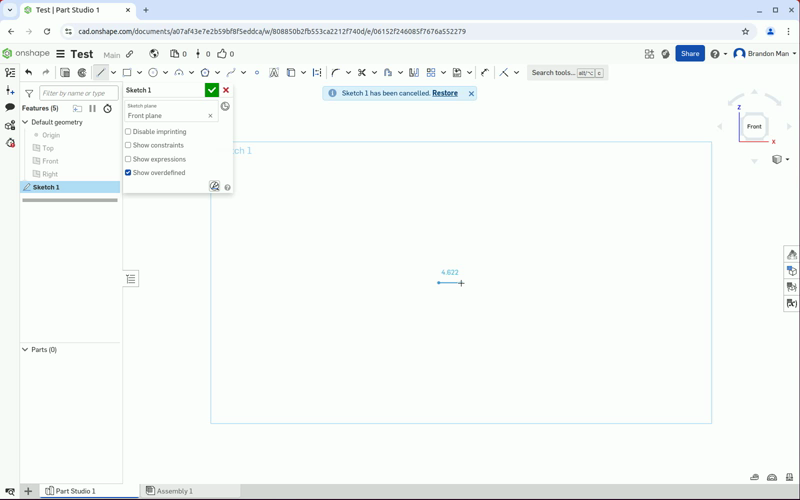
key_up(shift)
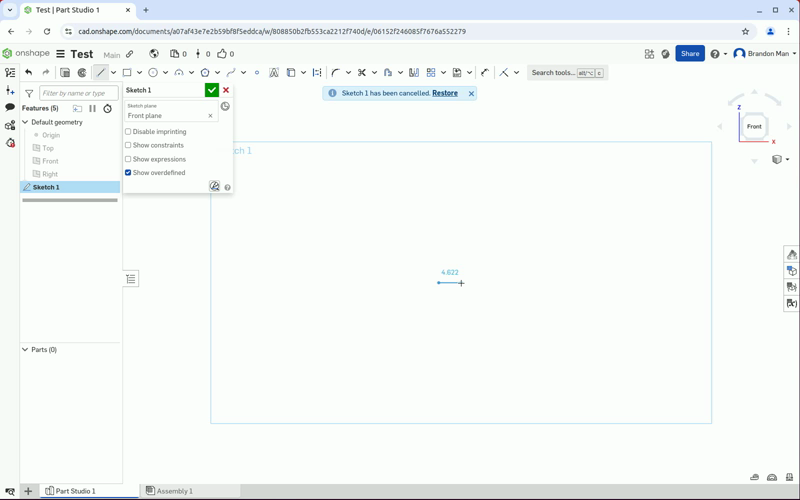
key_down(shift)
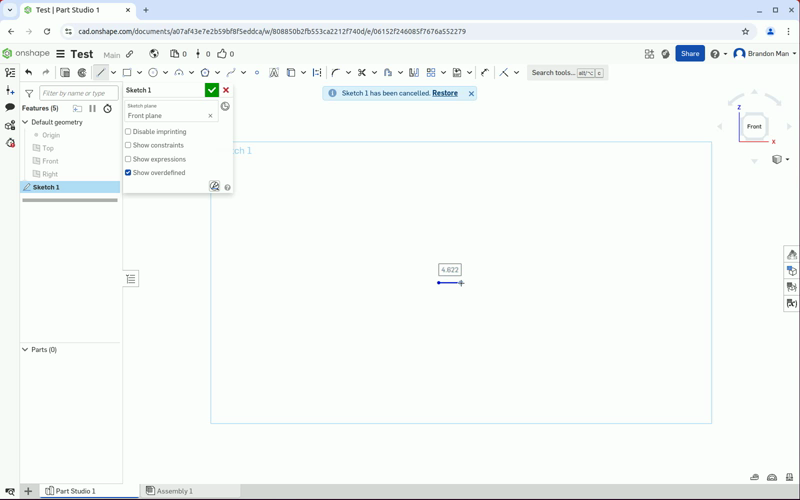
mouse_move(491, 282)
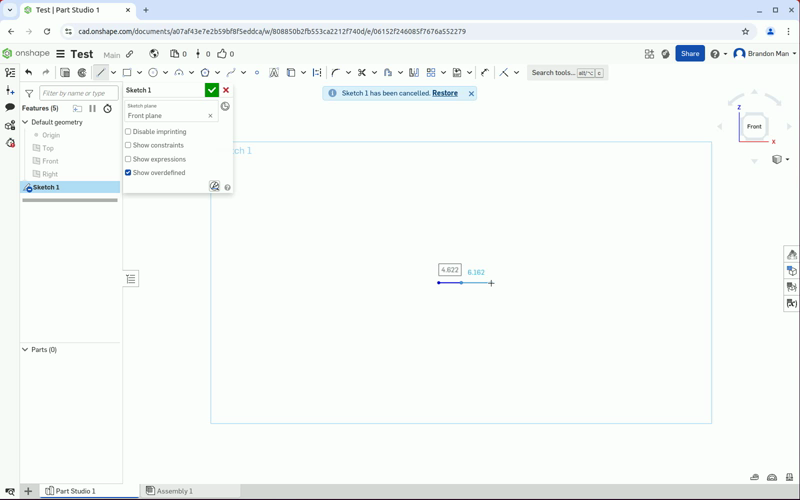
mouse_move(471, 282)
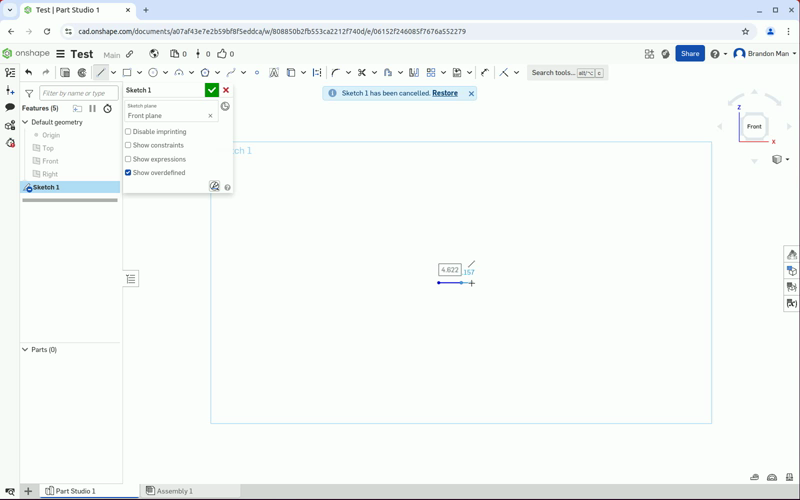
click(471, 282)
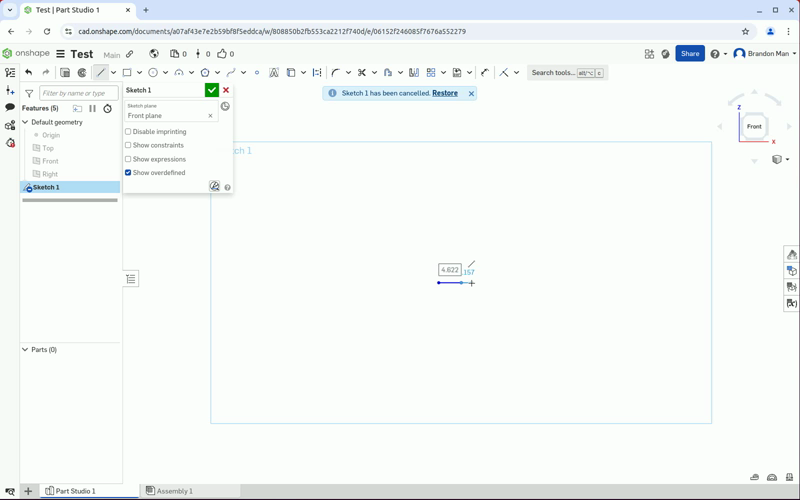
key_up(shift)
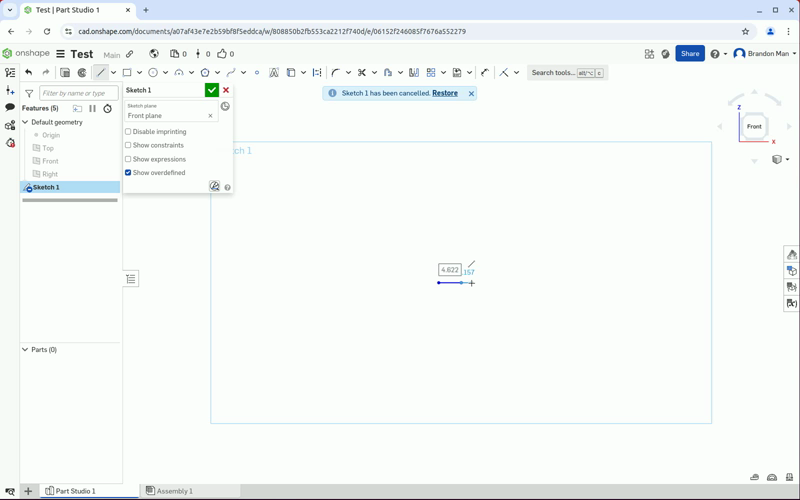
key_down(shift)
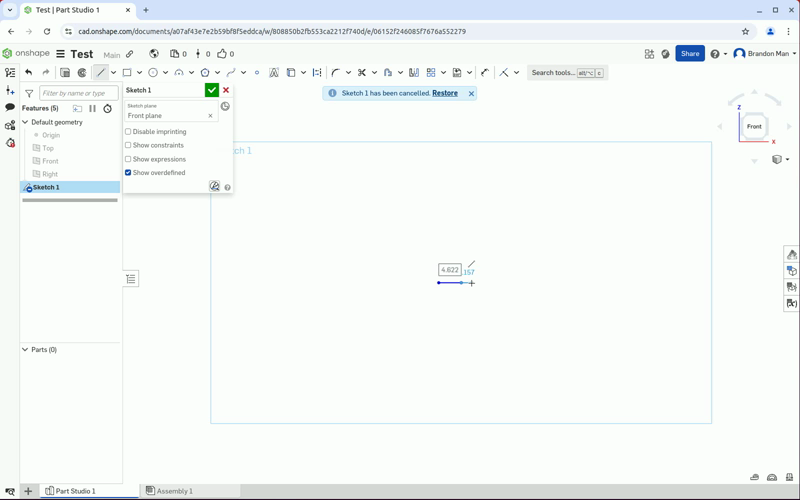
mouse_move(501, 282)
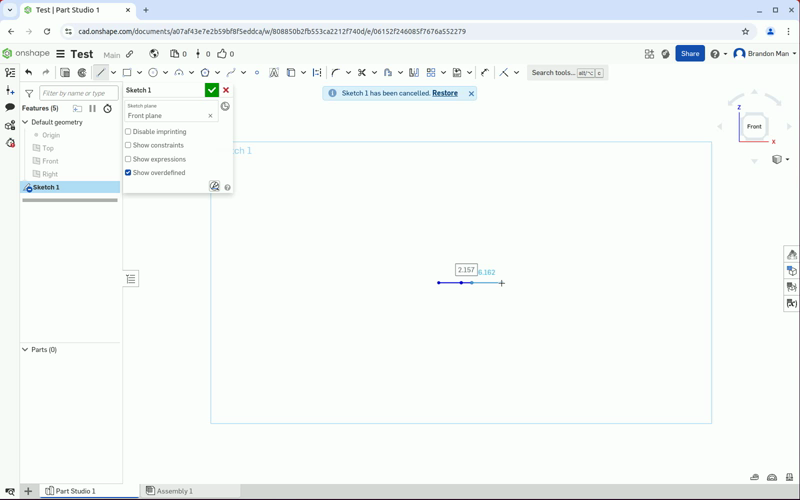
mouse_move(471, 266)
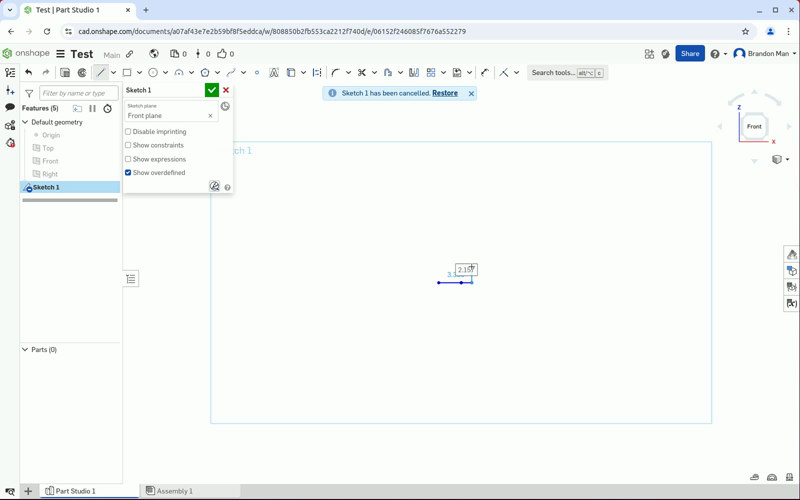
click(471, 266)
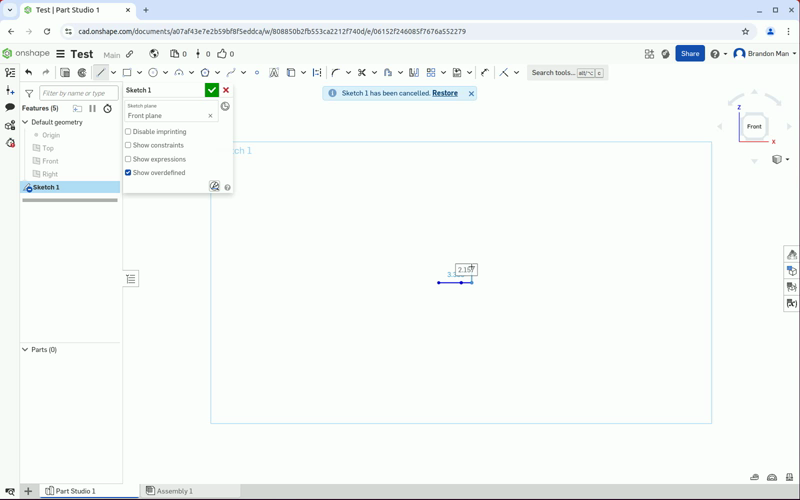
key_up(shift)
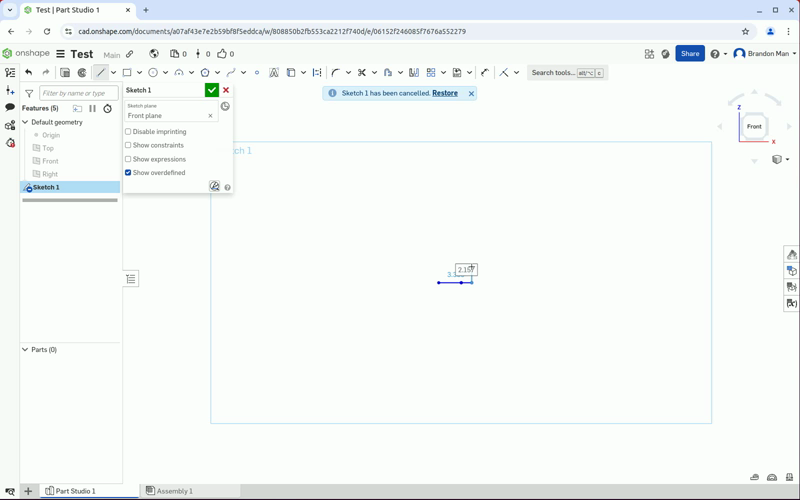
key_down(shift)
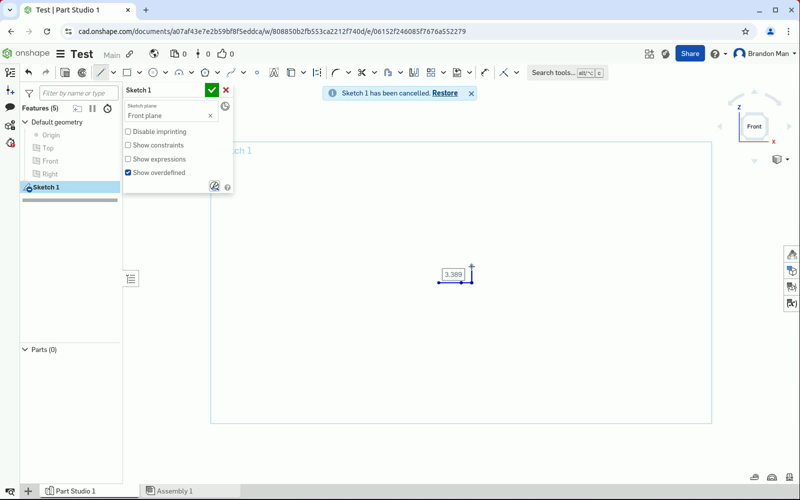
mouse_move(540, 266)
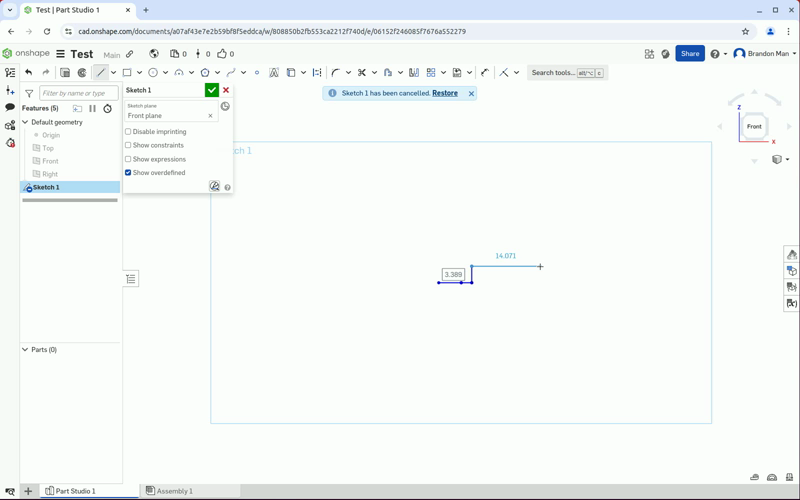
click(540, 266)
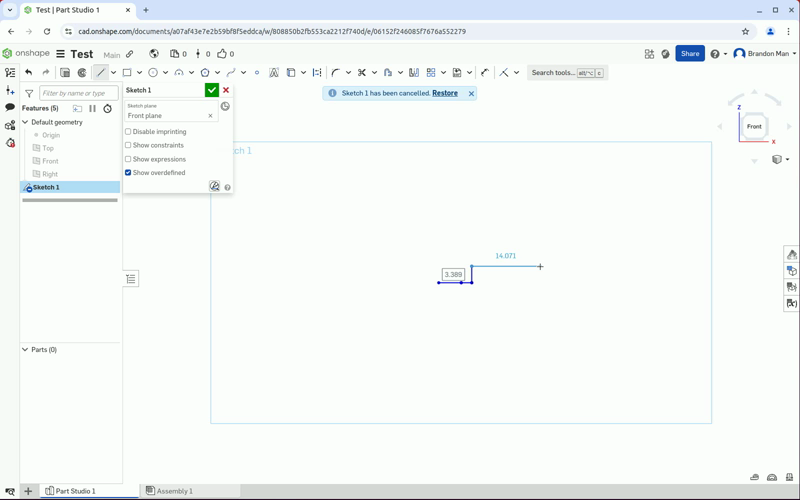
key_up(shift)
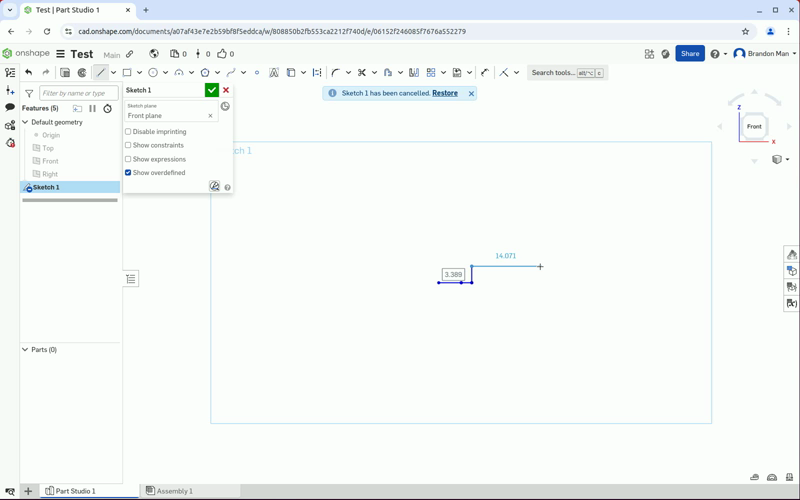
key_down(shift)
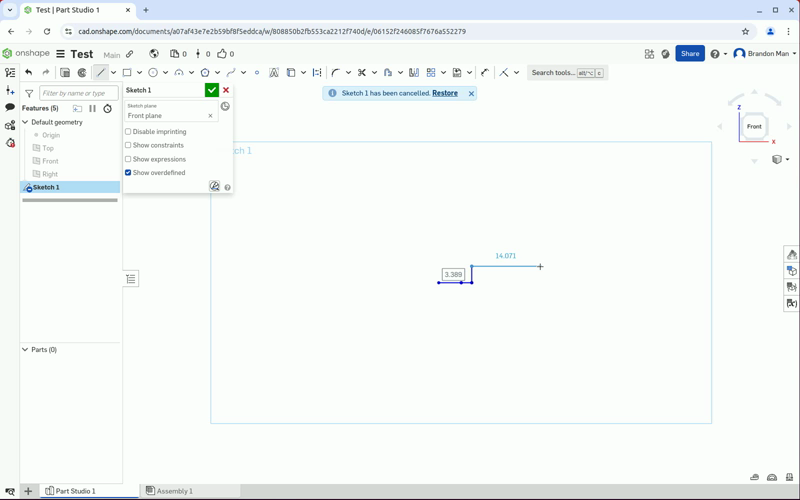
mouse_move(570, 266)
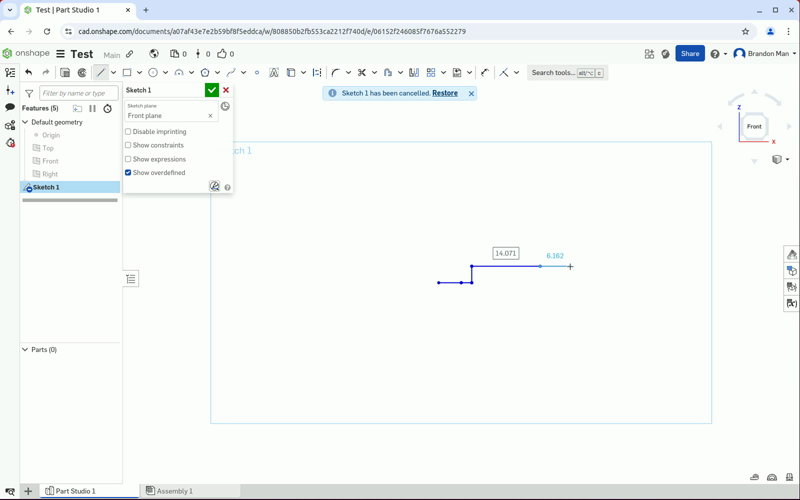
mouse_move(540, 282)
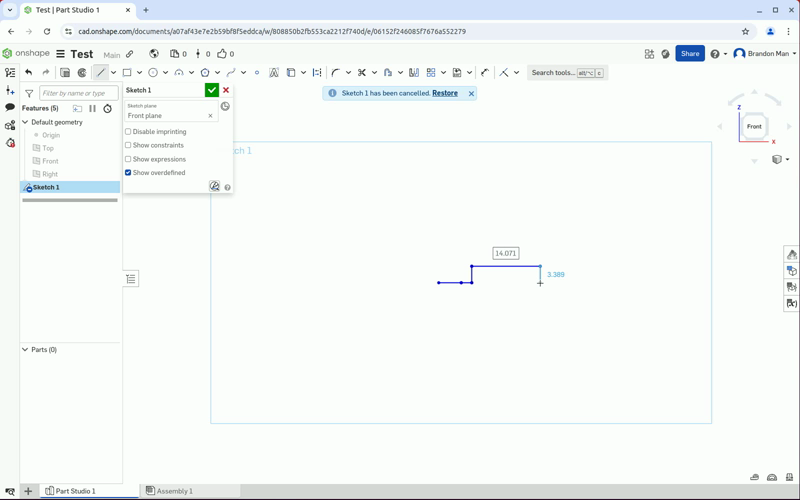
click(540, 282)
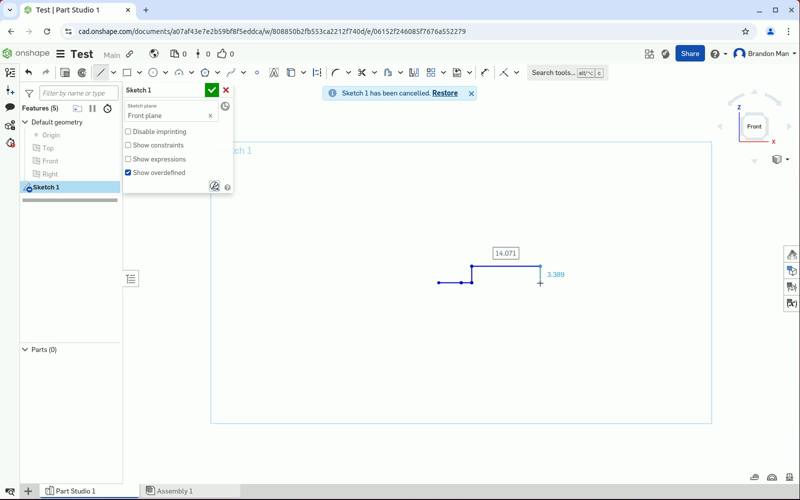
key_up(shift)
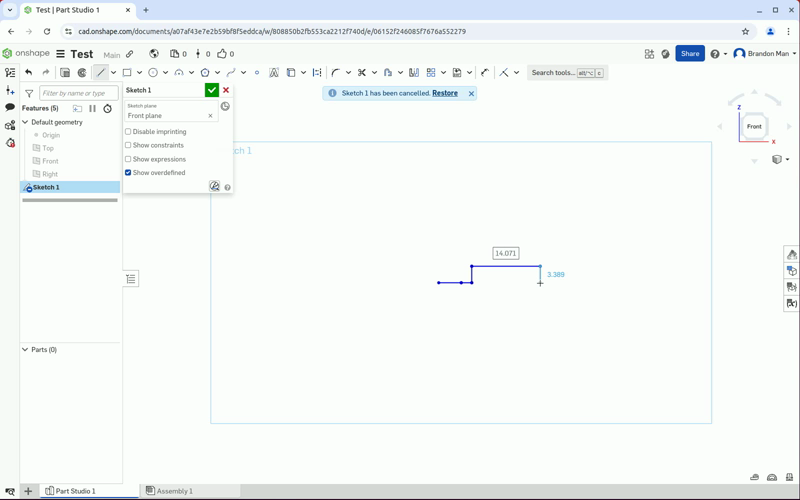
key_down(shift)
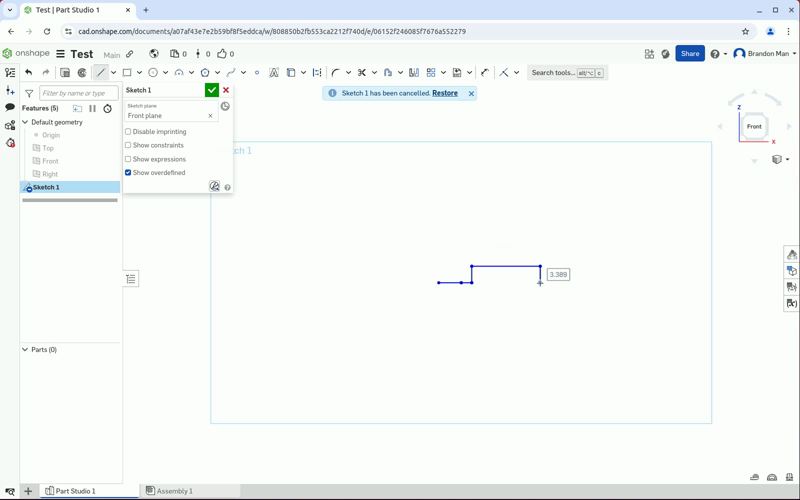
mouse_move(570, 282)
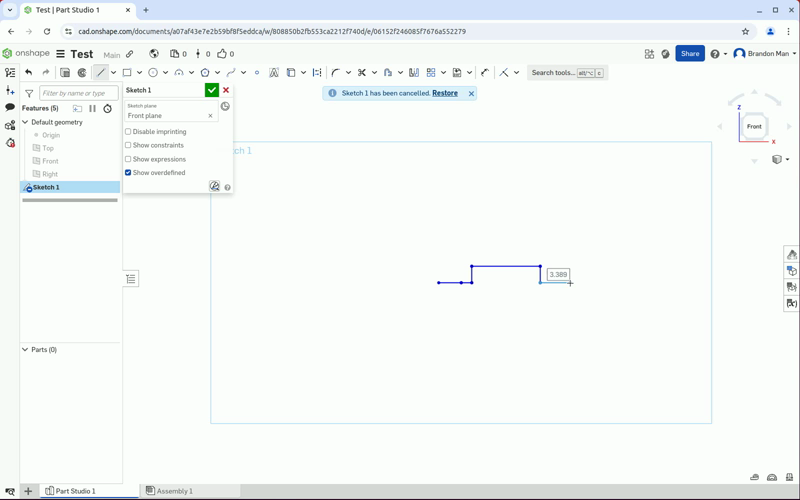
mouse_move(551, 282)
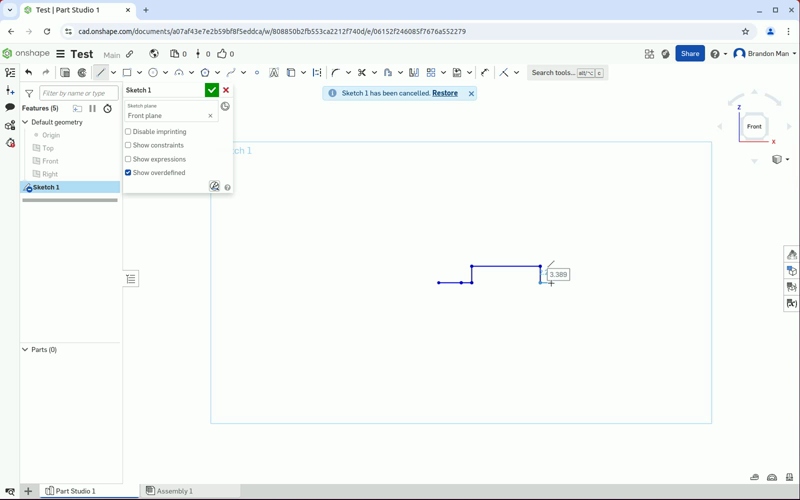
click(551, 282)
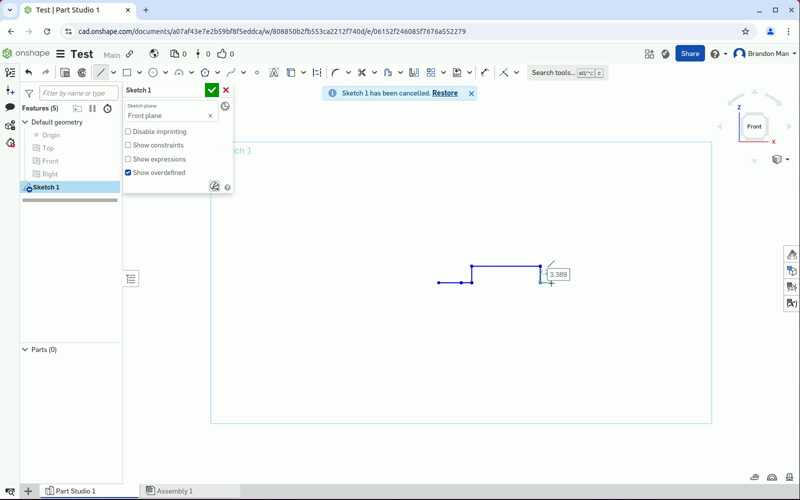
key_up(shift)
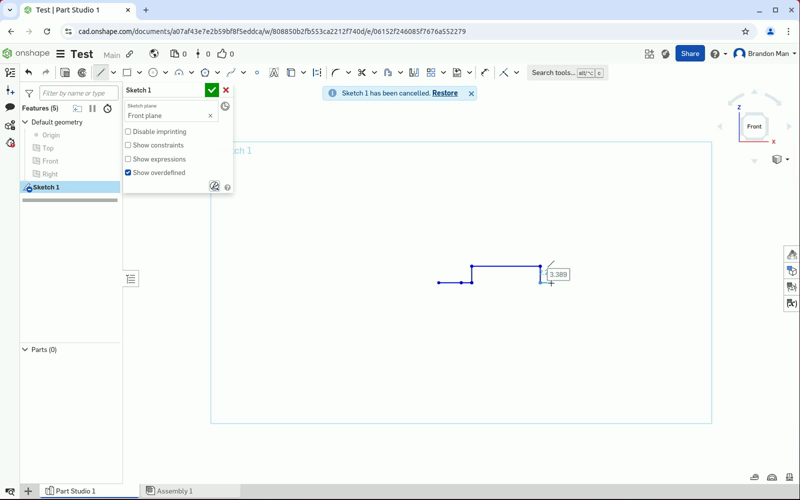
key_down(shift)
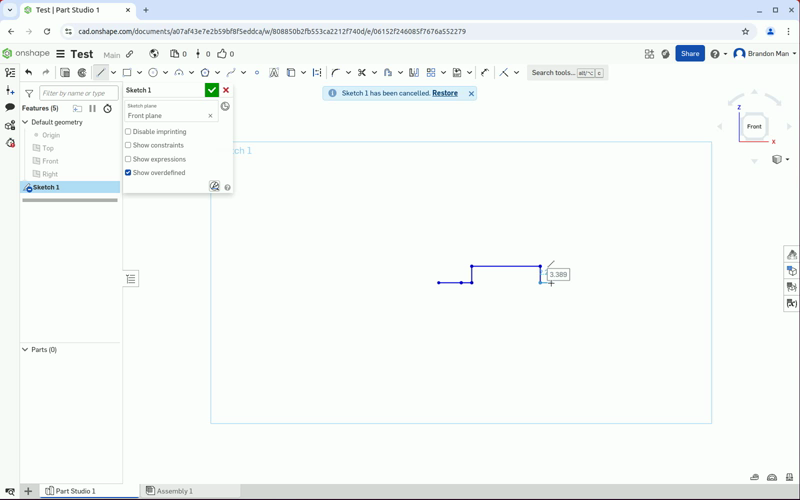
mouse_move(581, 282)
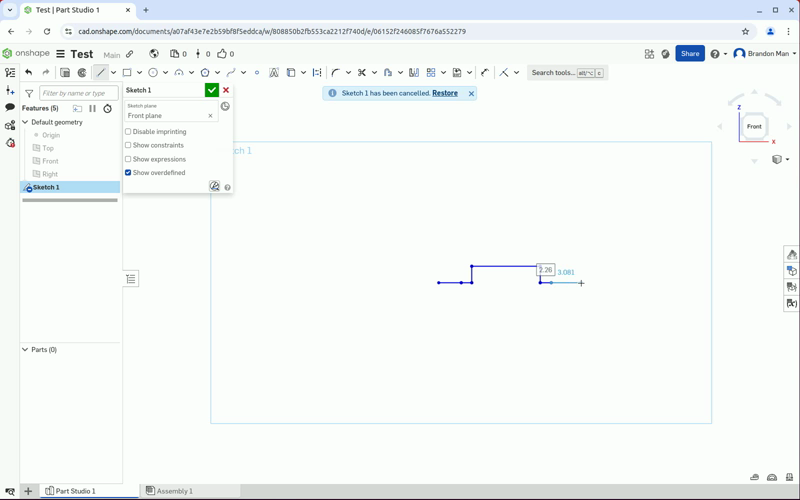
mouse_move(551, 271)
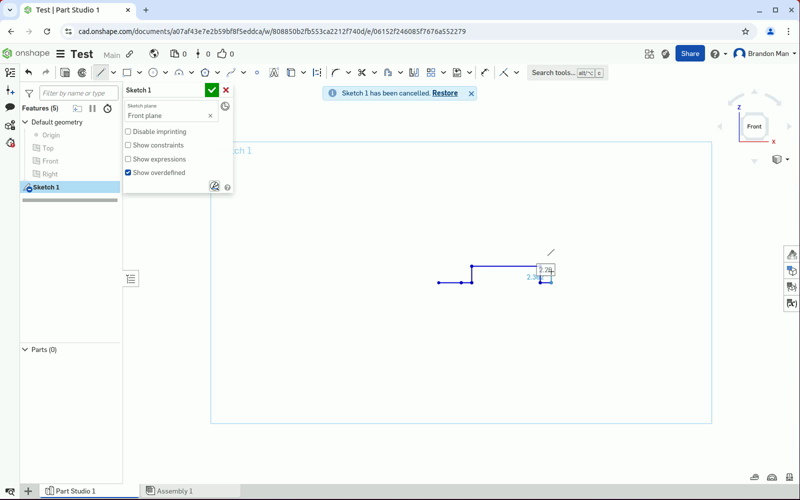
click(551, 271)
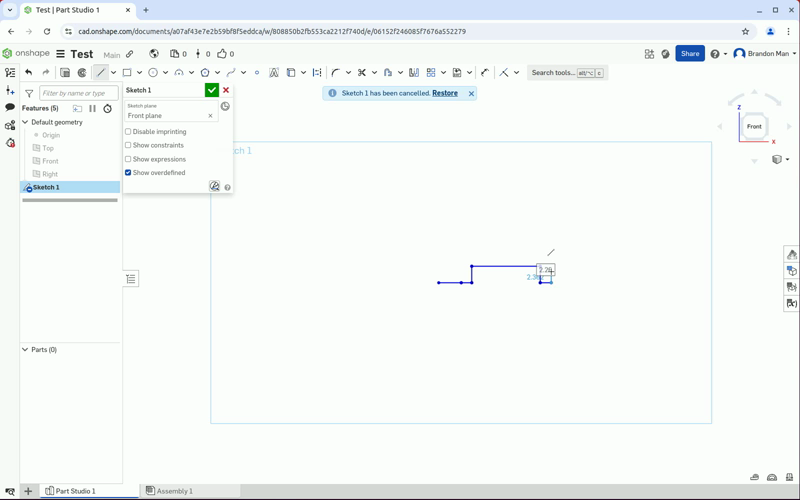
key_up(shift)
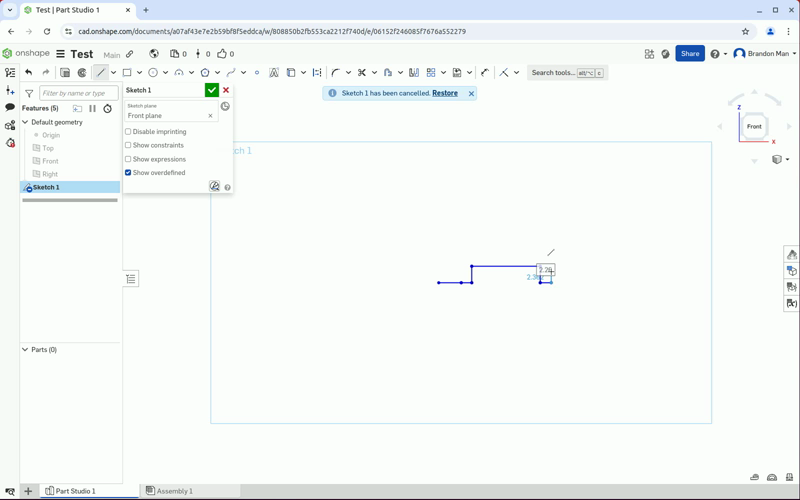
key_down(shift)
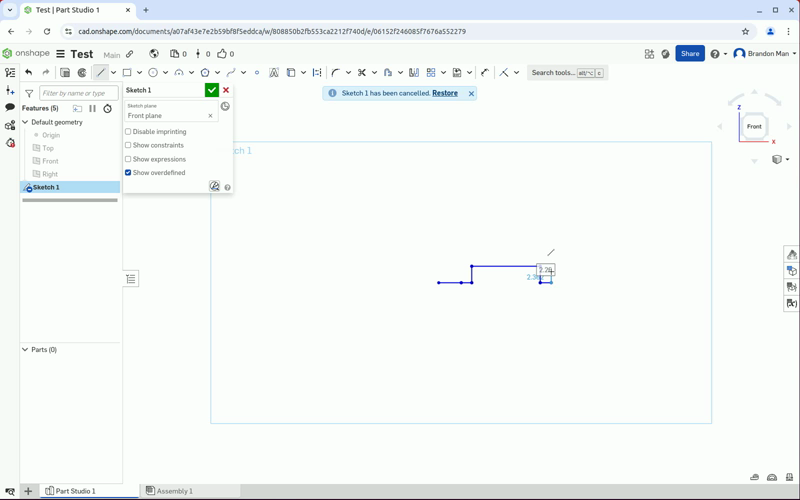
mouse_move(581, 271)
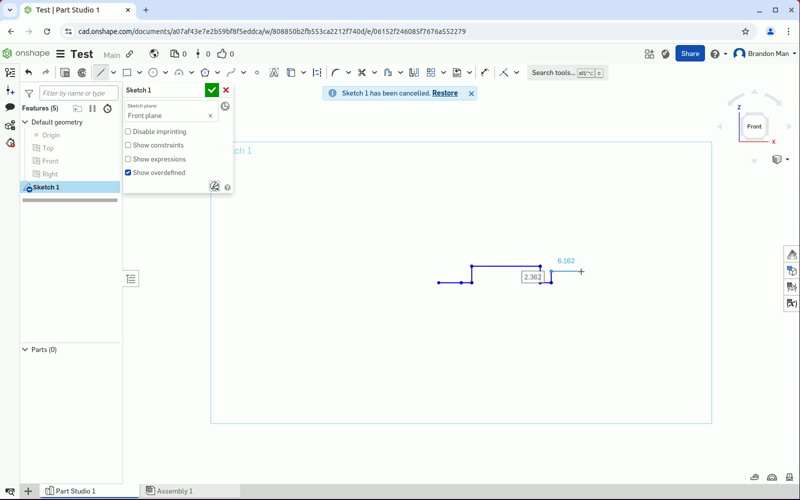
mouse_move(551, 237)
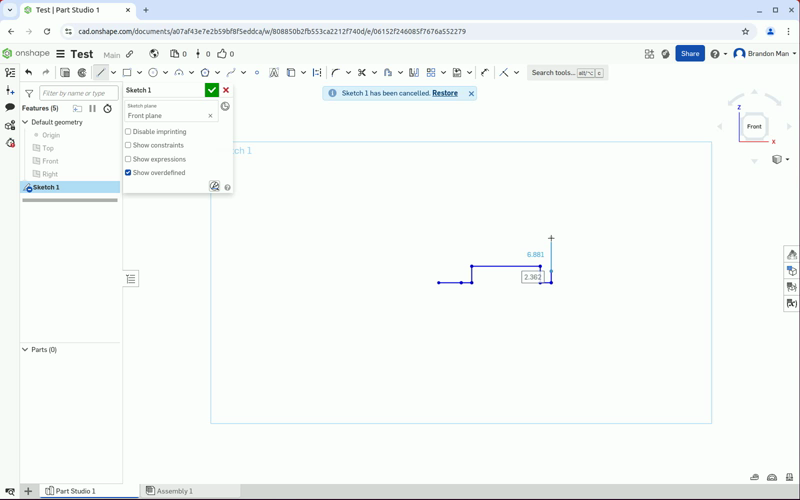
click(551, 237)
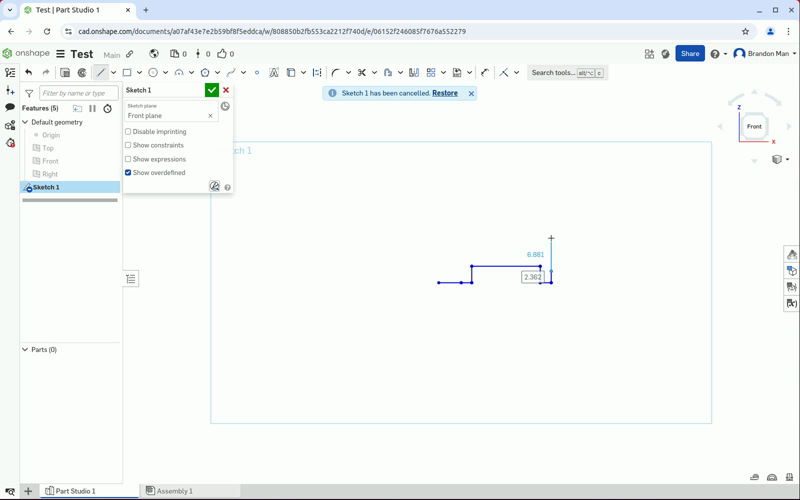
key_up(shift)
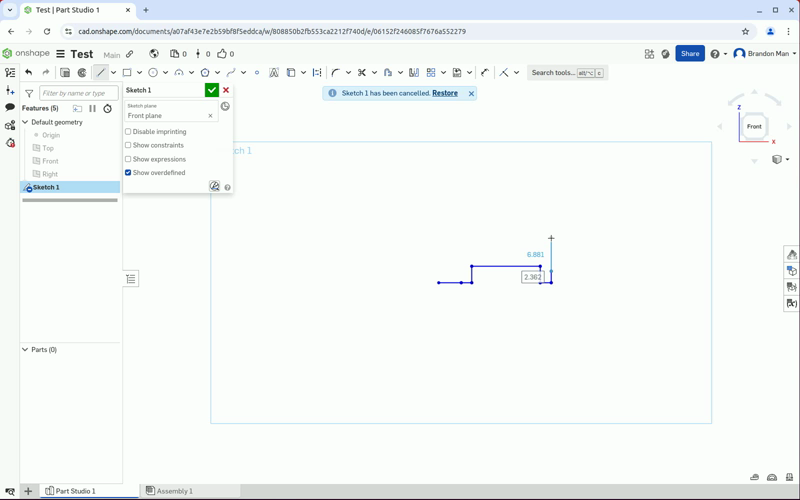
key_down(shift)
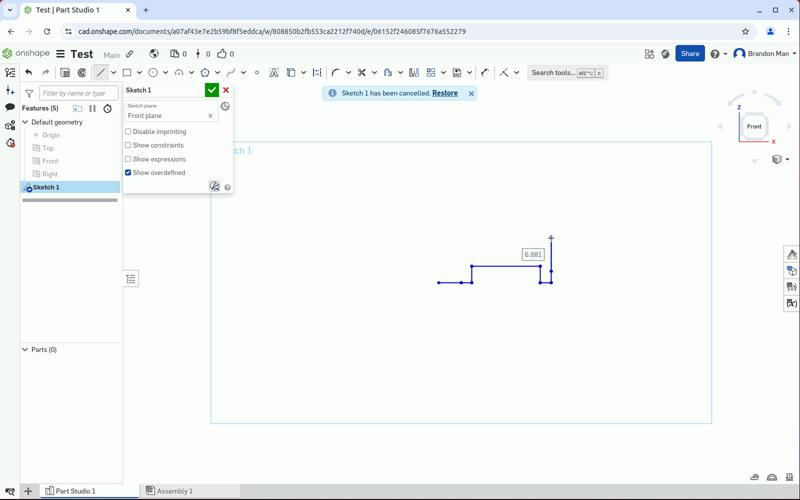
mouse_move(461, 237)
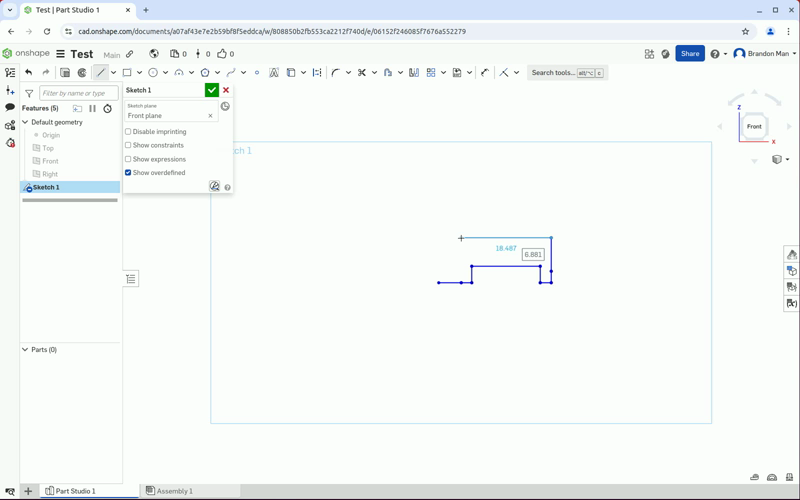
click(461, 237)
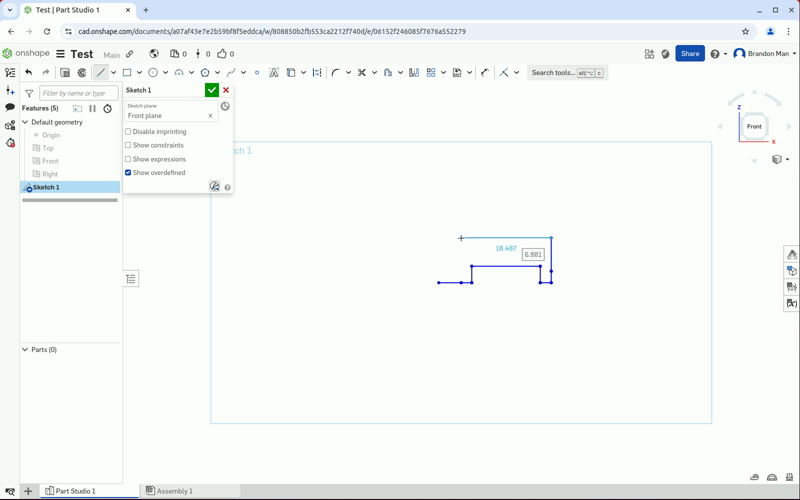
key_up(shift)
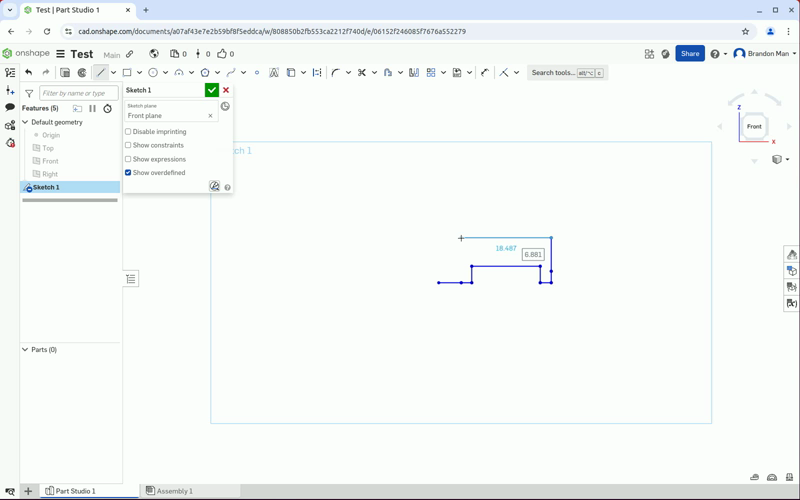
key_down(shift)
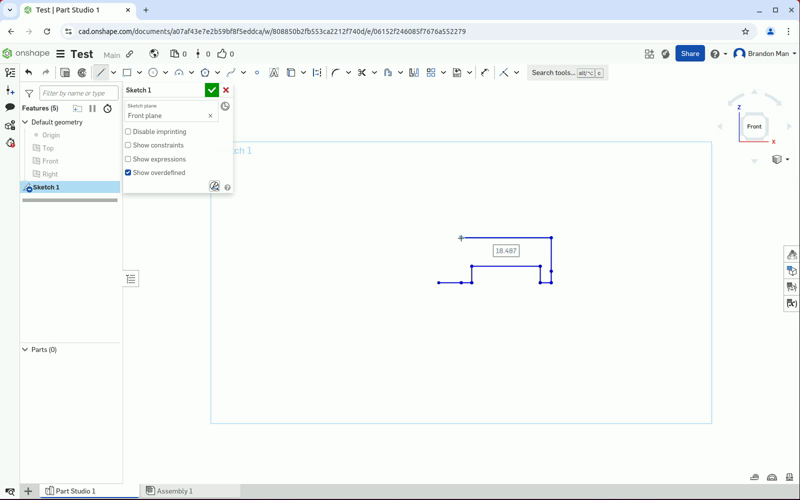
mouse_move(491, 237)
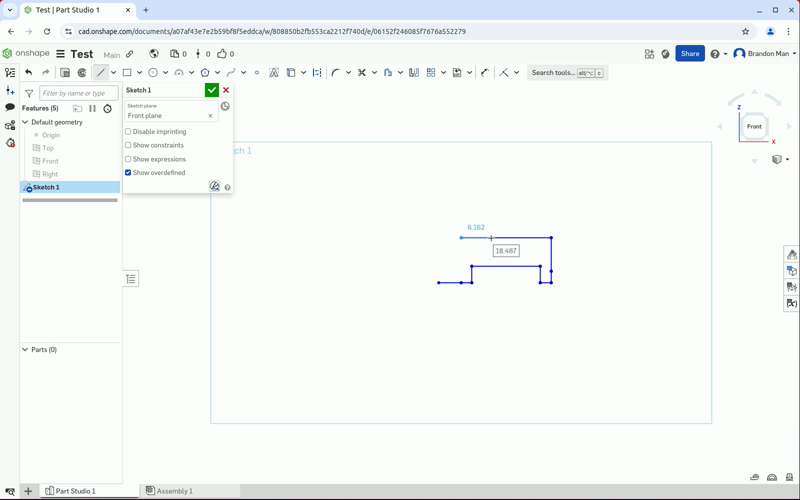
mouse_move(461, 271)
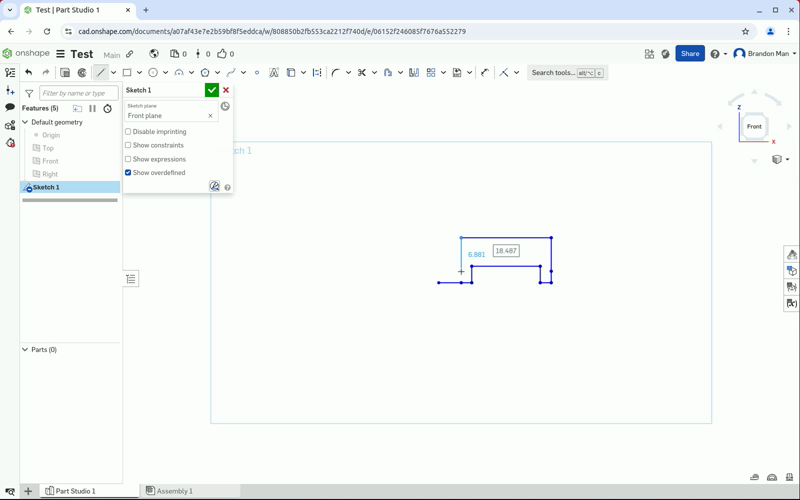
click(461, 271)
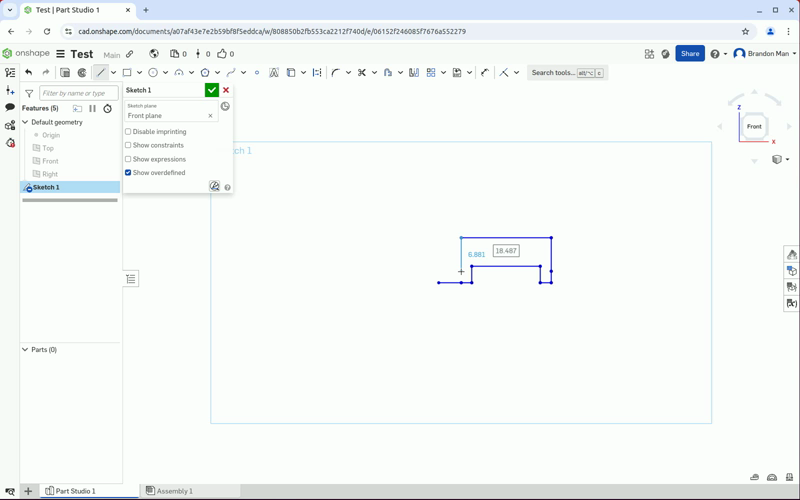
key_up(shift)
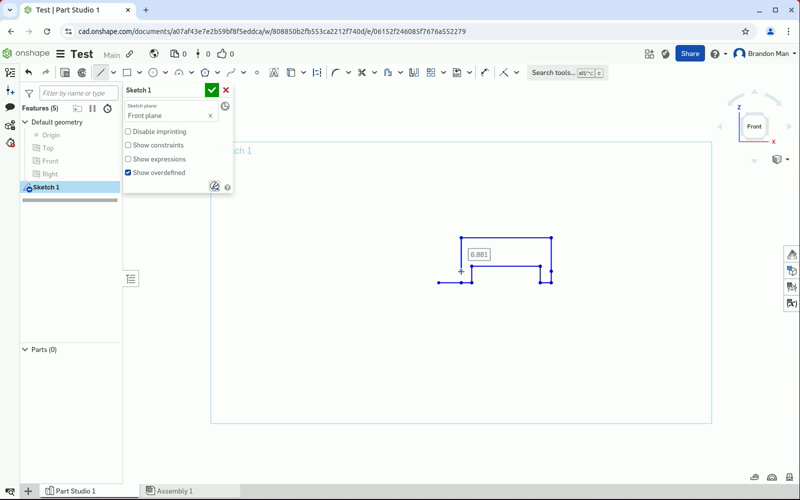
key_down(shift)
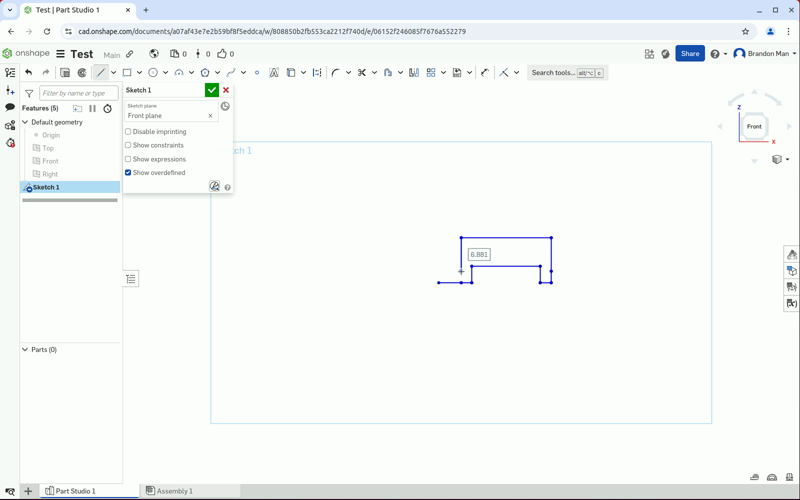
mouse_move(491, 271)
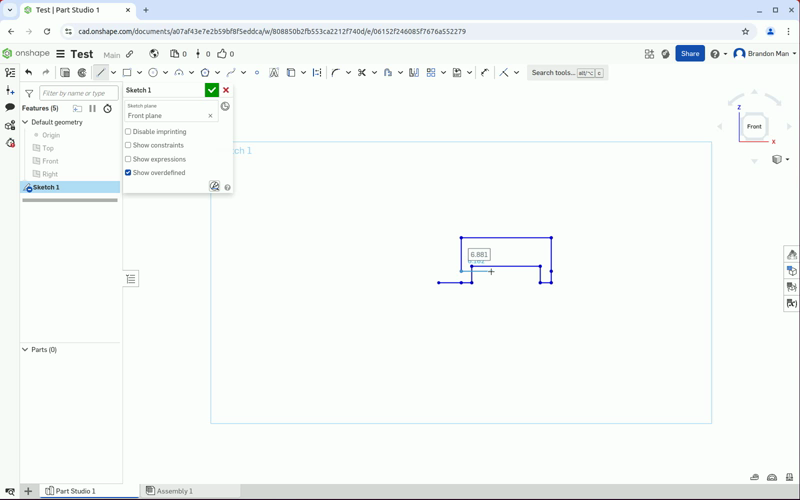
mouse_move(438, 271)
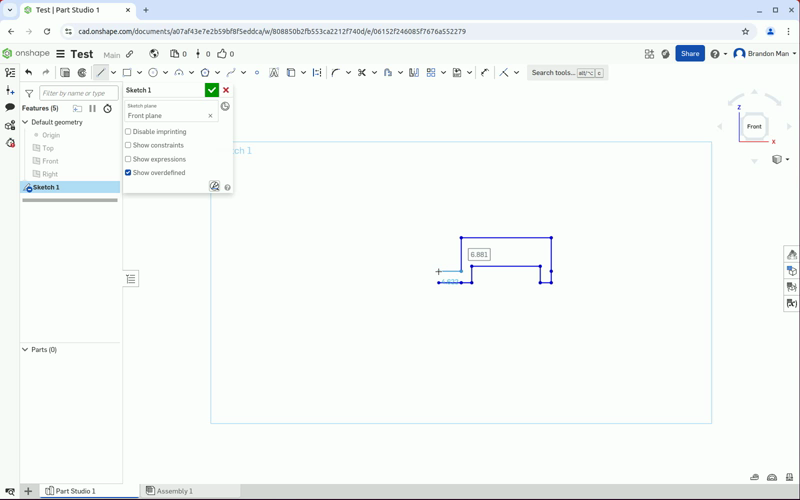
click(438, 271)
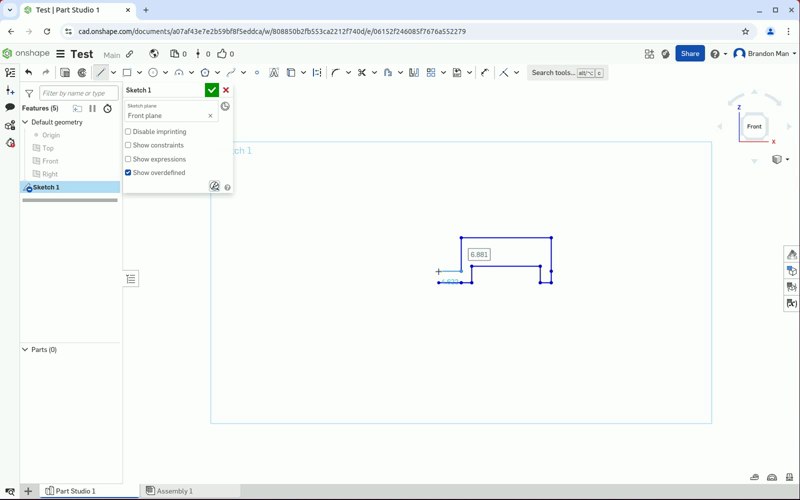
key_up(shift)
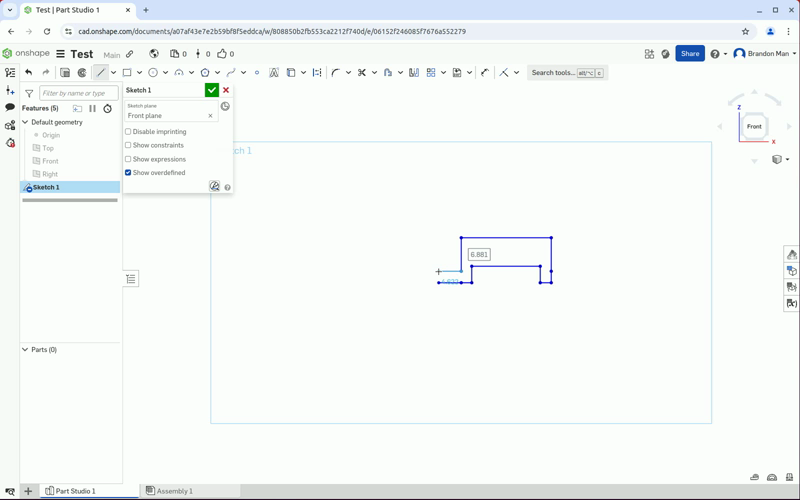
mouse_move(468, 271)
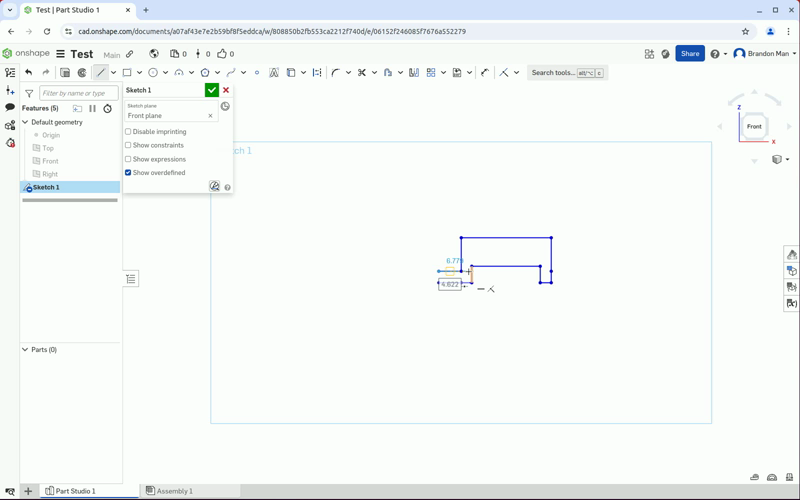
key_down(shift)
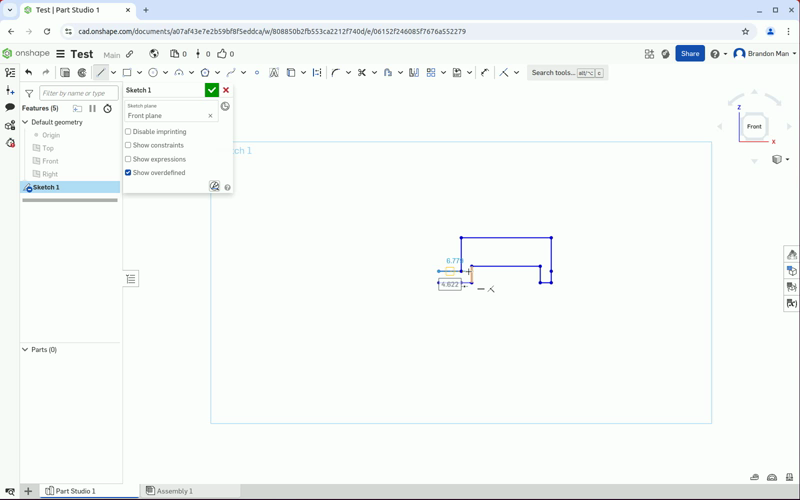
mouse_move(438, 282)
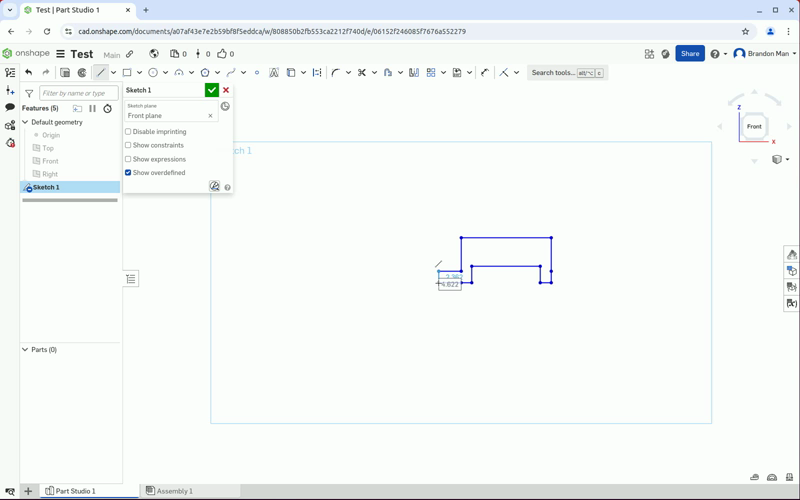
key_up(shift)
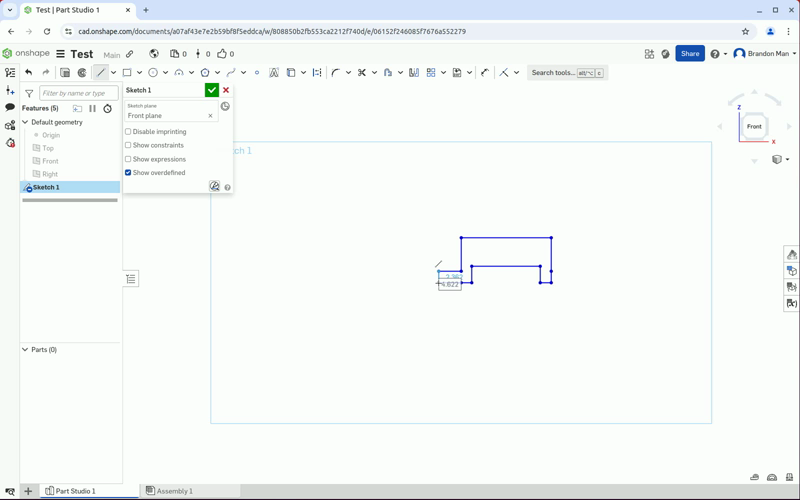
click(438, 282)
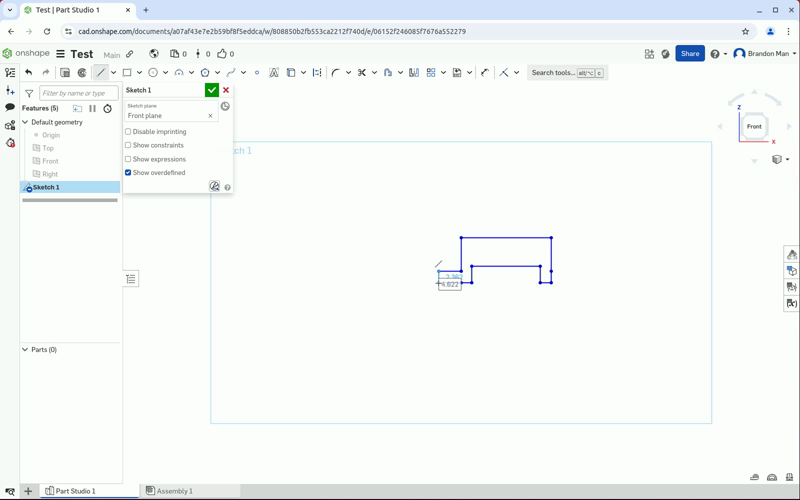
key(esc)
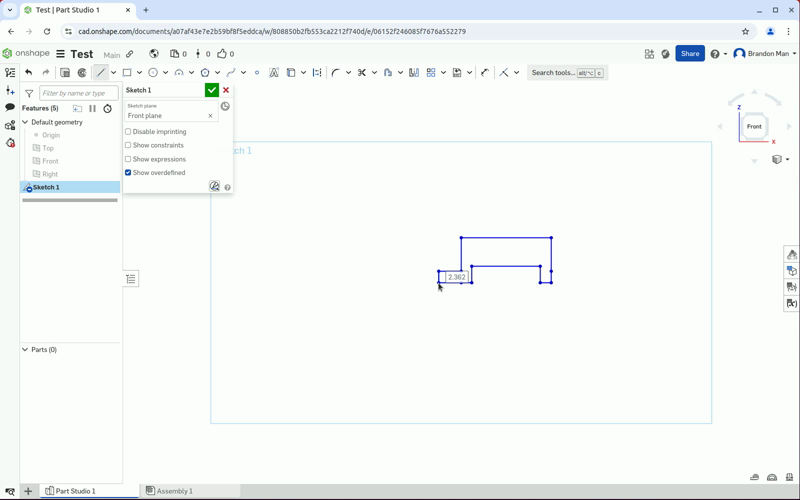
mouse_move(464, 264)
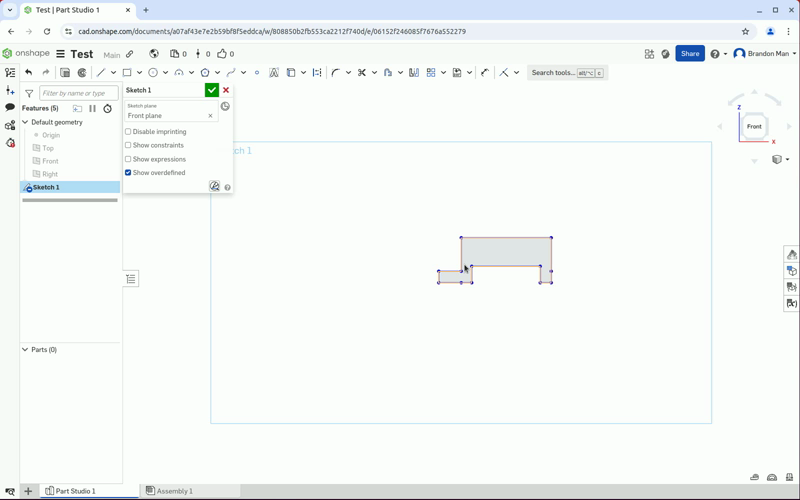
click(464, 264)
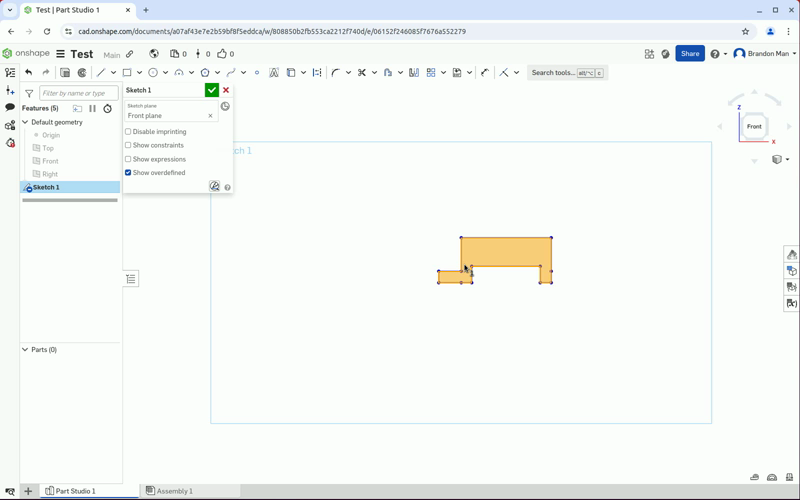
mouse_move(73, 352)
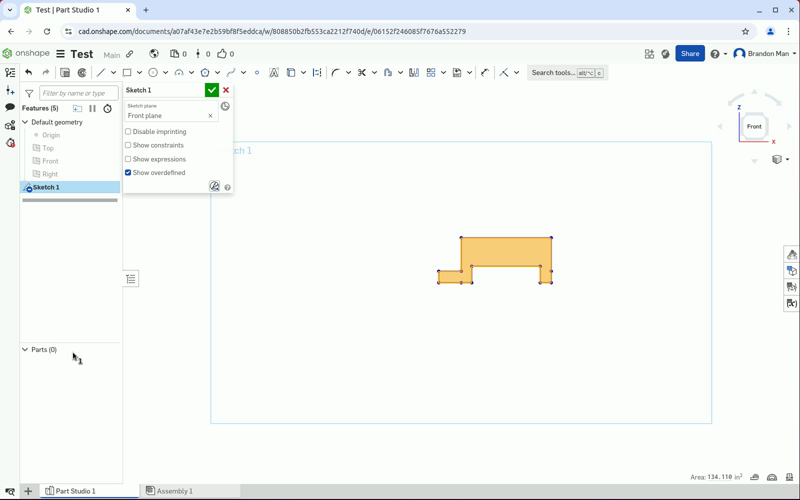
key(shift+y)
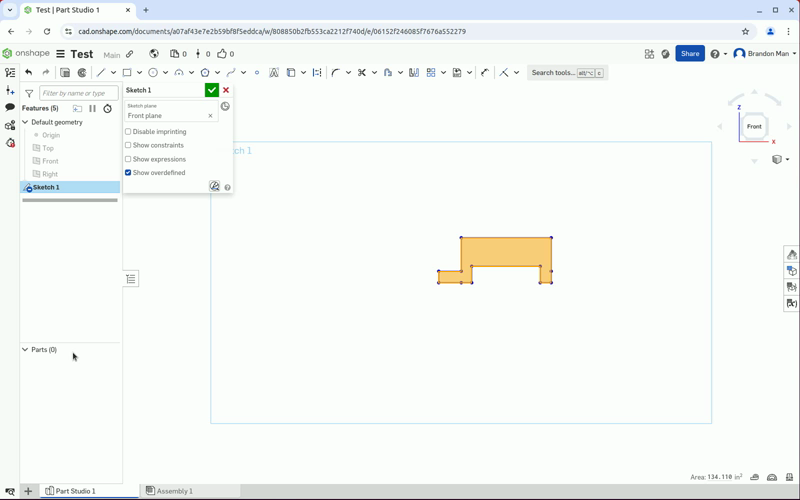
key(shift+e)
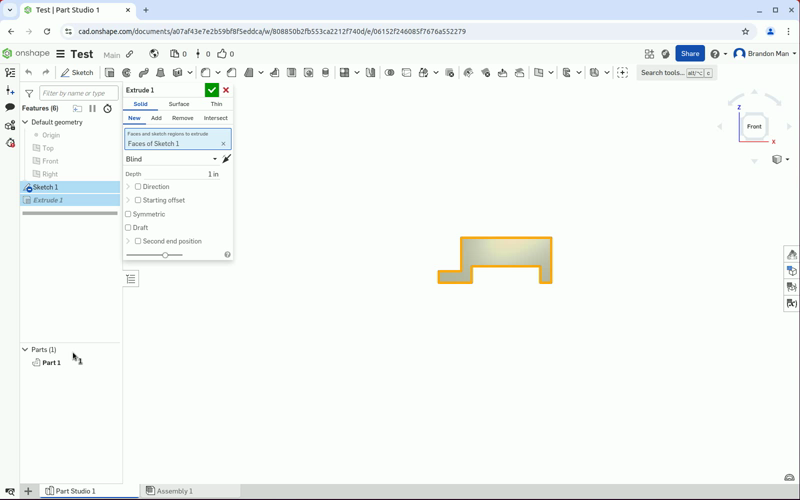
mouse_move(143, 106)
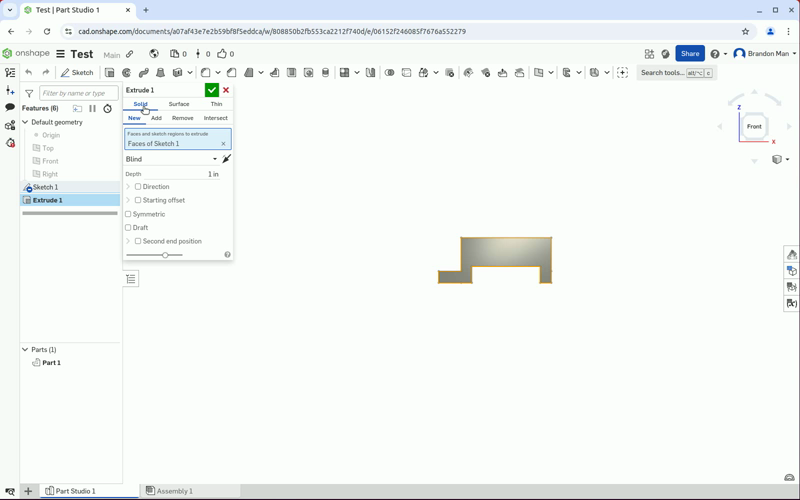
click(143, 106)
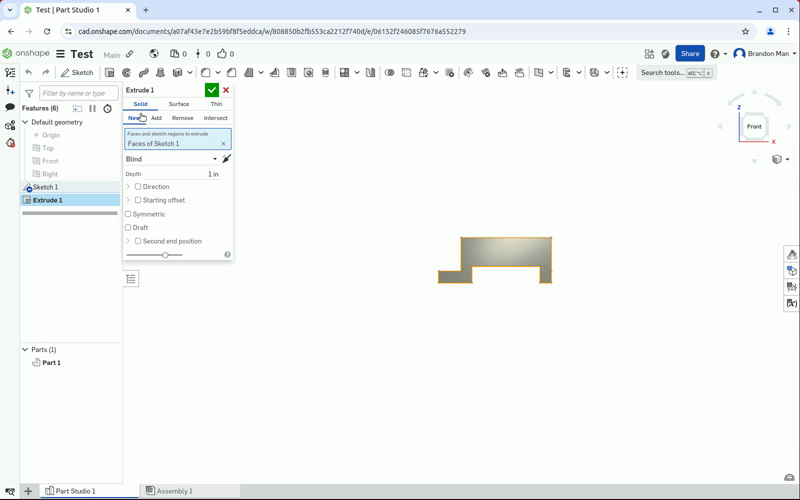
mouse_move(137, 120)
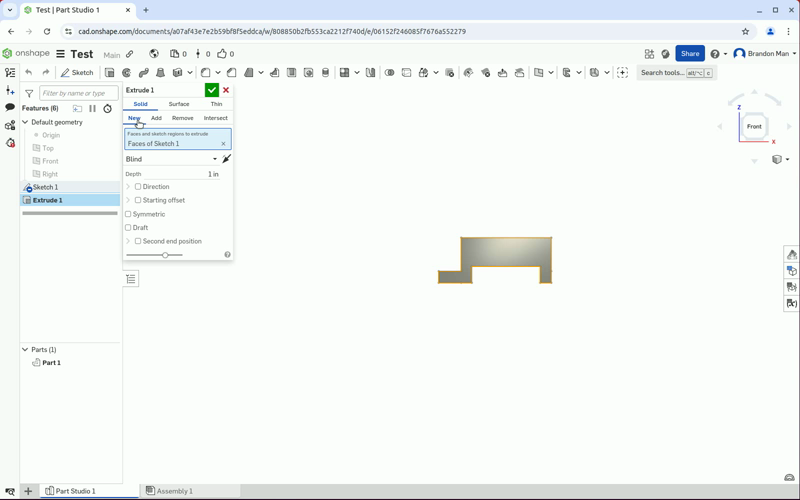
click(137, 120)
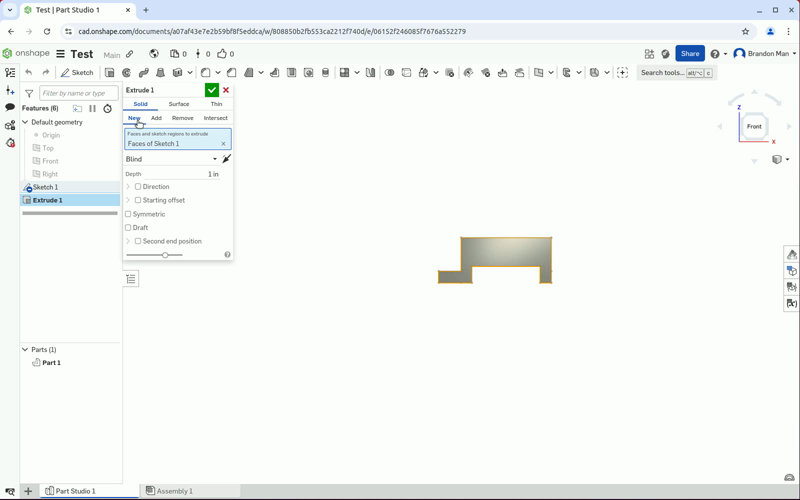
key(tab, 4)
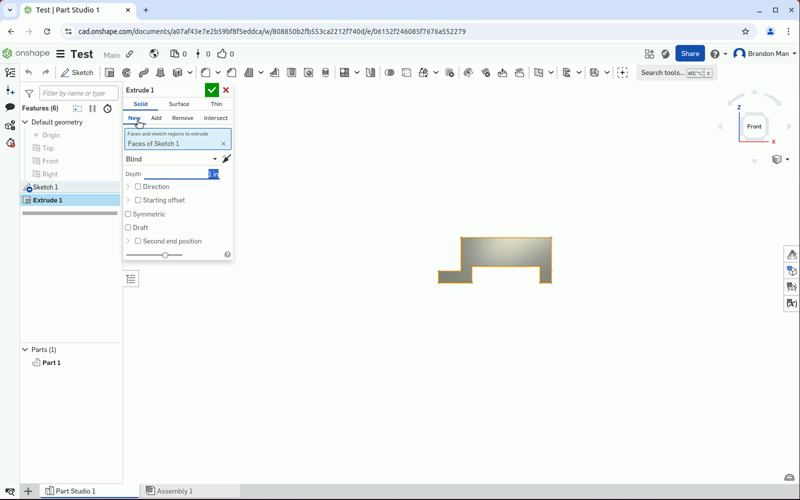
text(13.961)
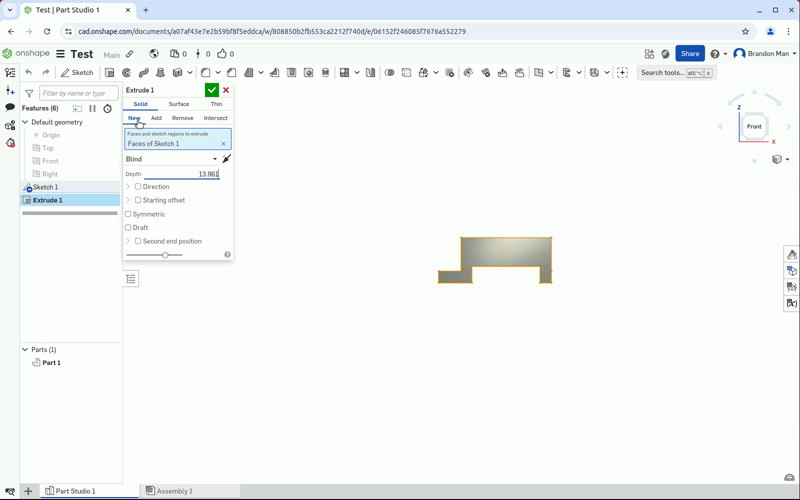
key(enter)
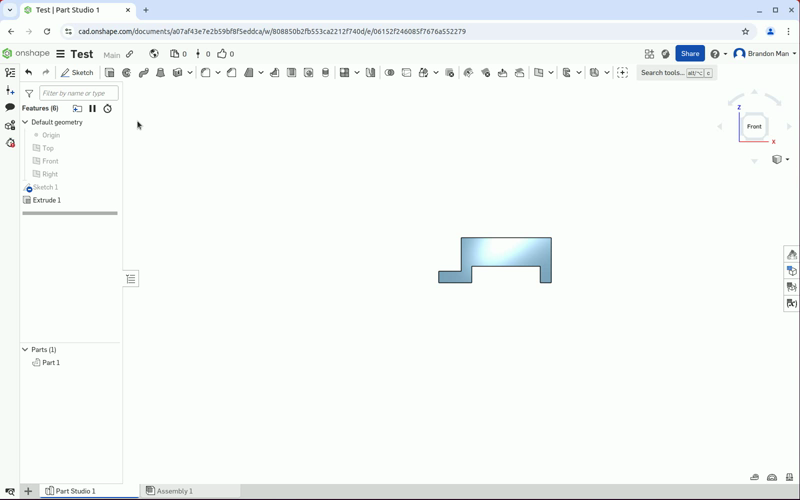
key(shift+h)
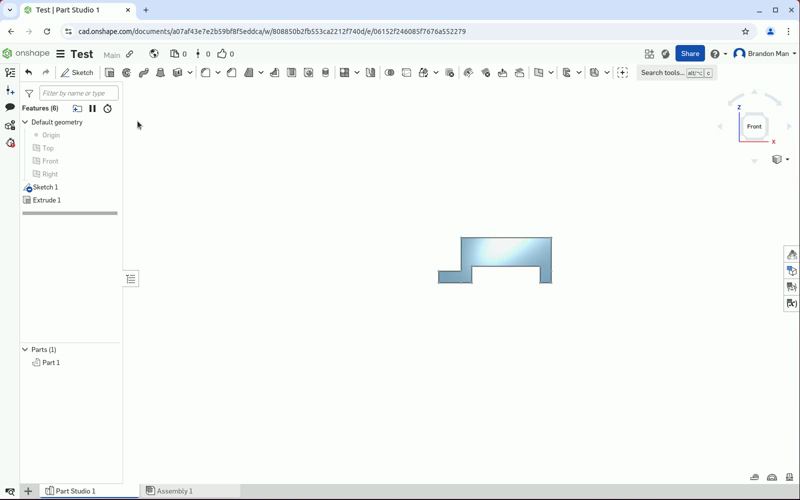
key(shift+h)
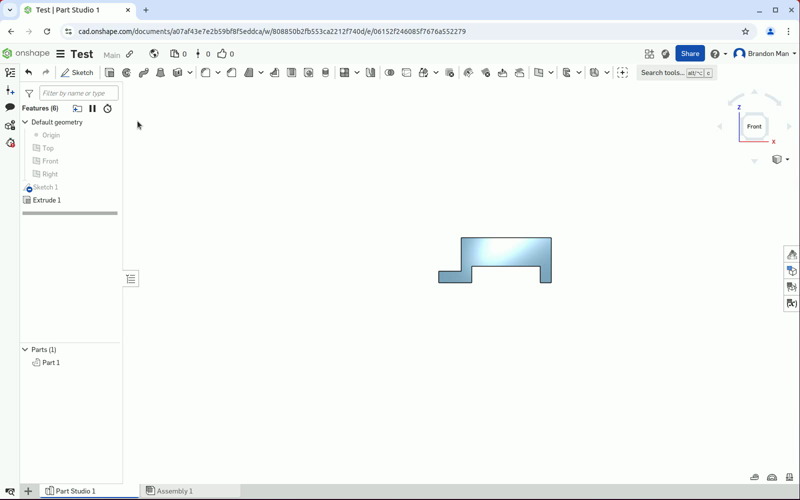
mouse_move(73, 189)
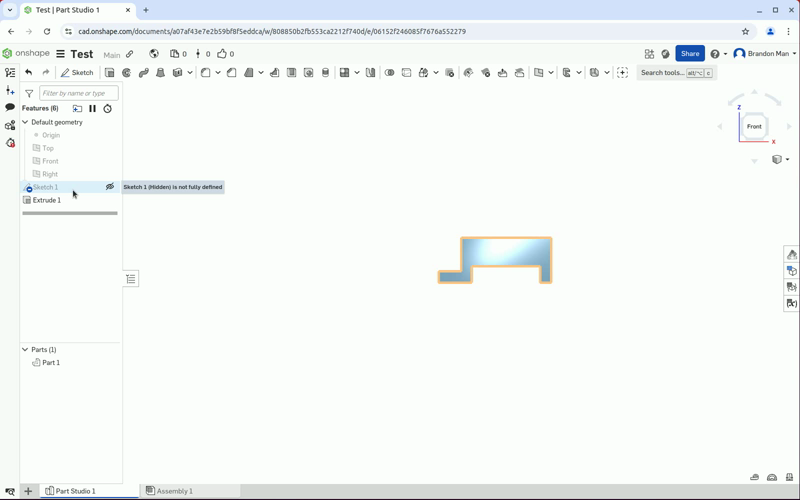
click(73, 189)
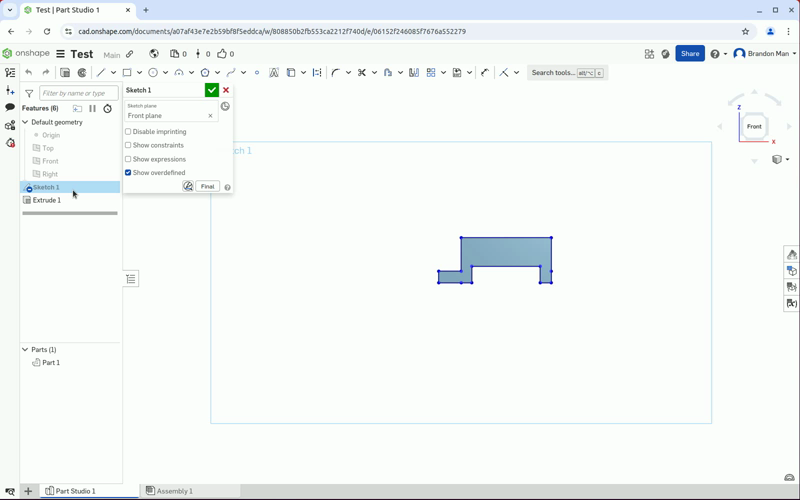
mouse_move(229, 92)
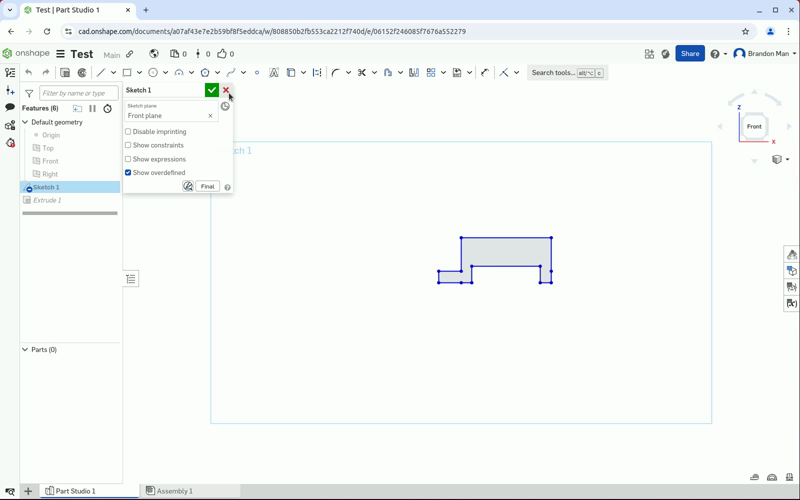
click(229, 92)
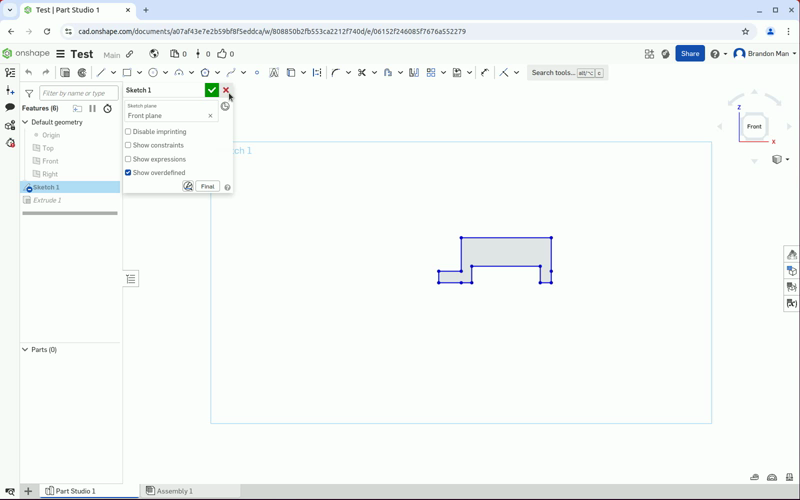
key(shift+s)
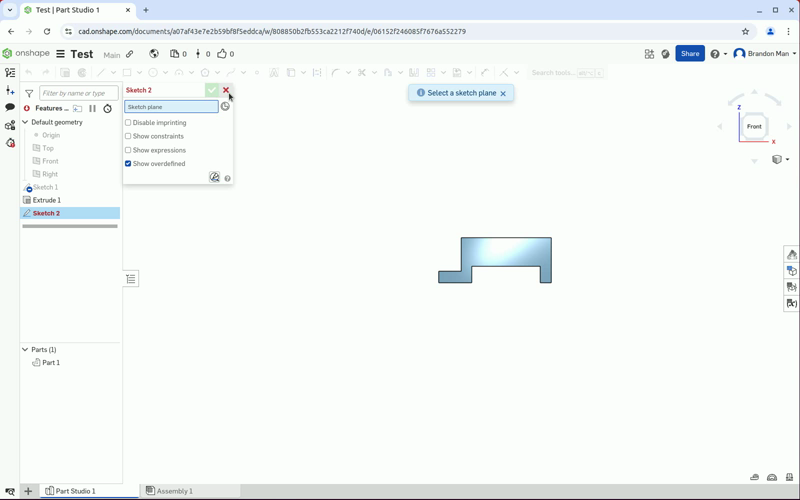
mouse_move(73, 163)
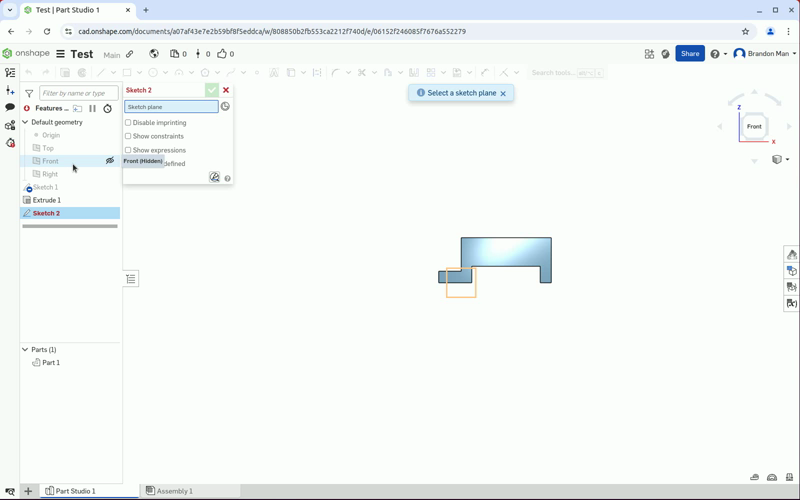
click(73, 163)
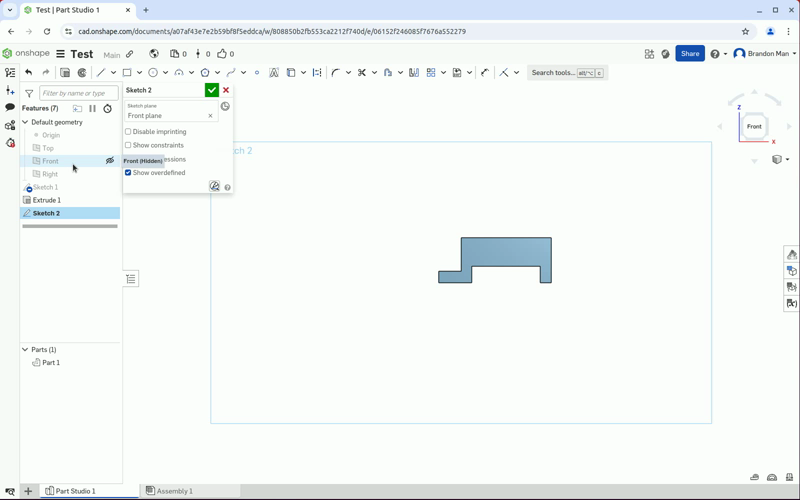
mouse_move(73, 352)
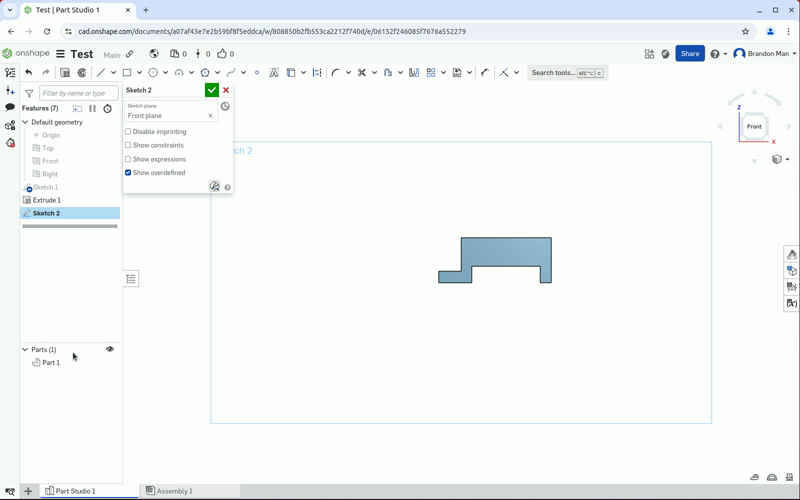
key(y)
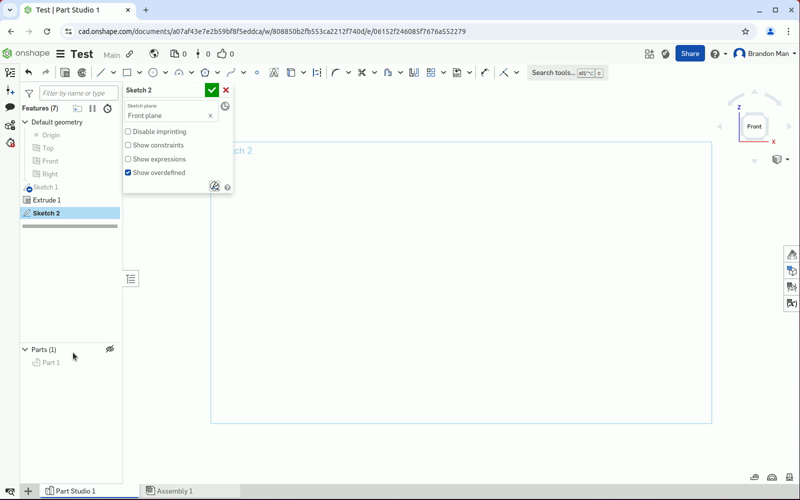
key(l)
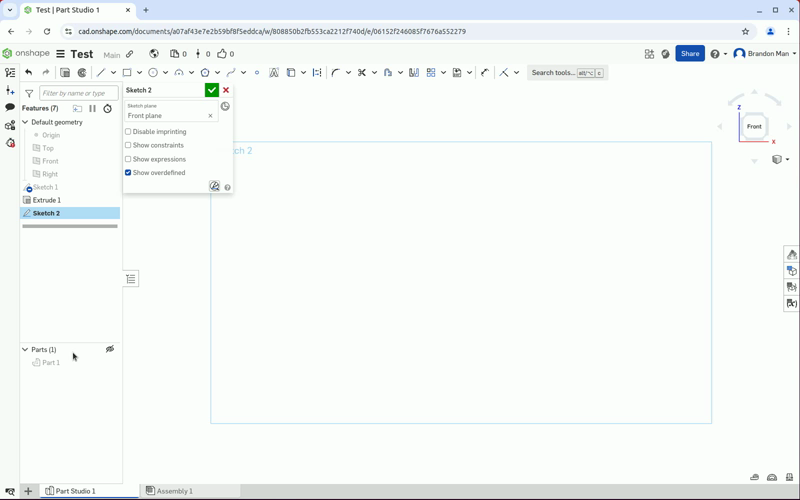
key_down(shift)
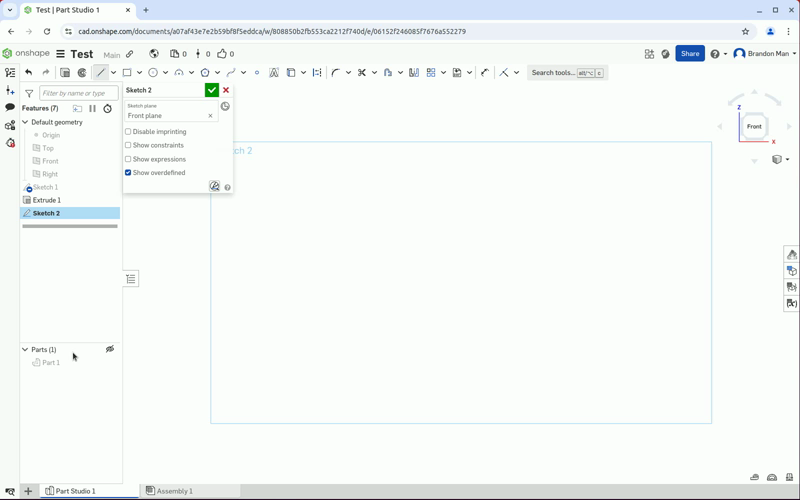
mouse_move(551, 282)
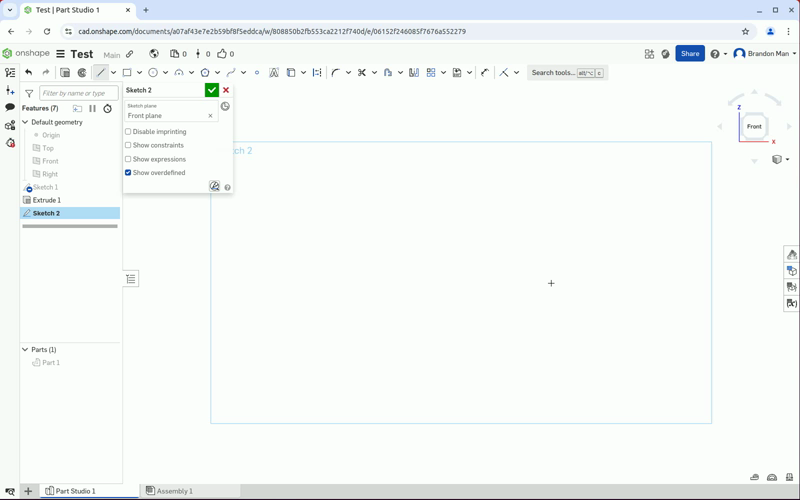
click(551, 282)
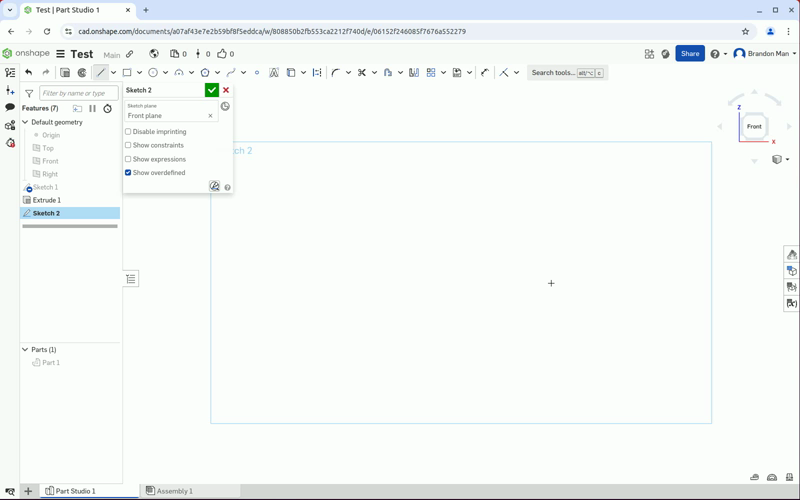
key_up(shift)
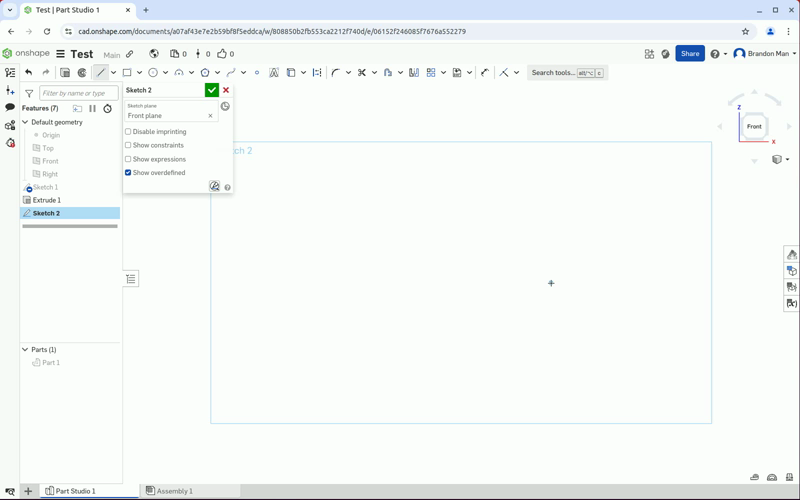
key_down(shift)
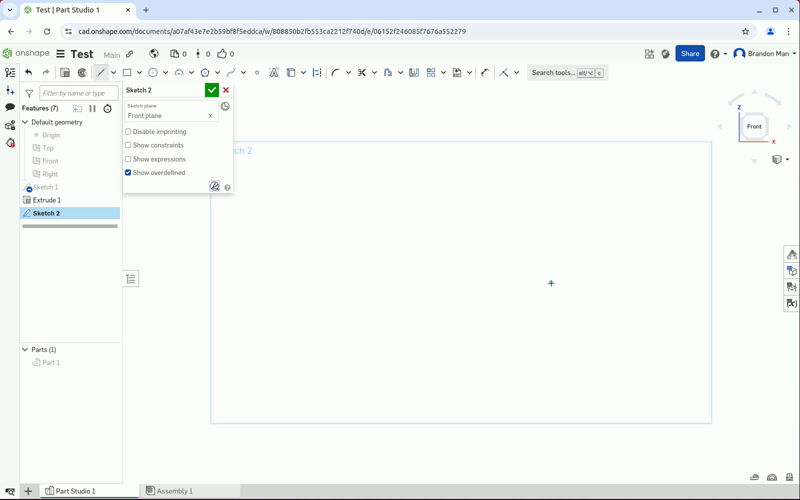
mouse_move(581, 282)
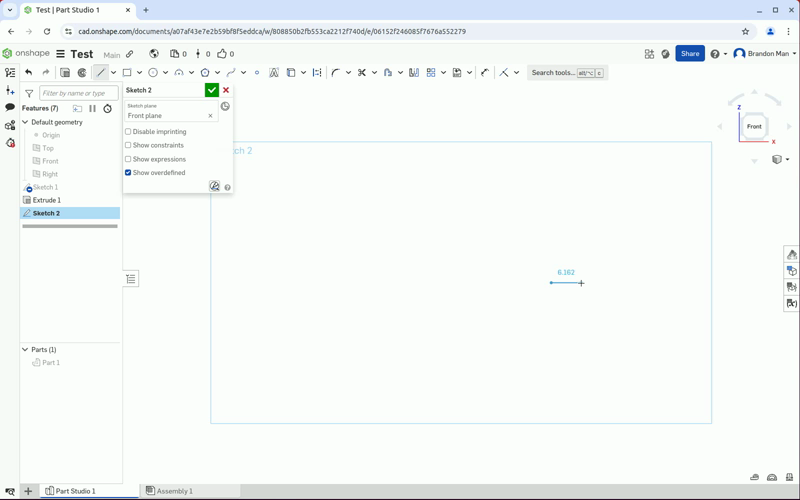
mouse_move(574, 282)
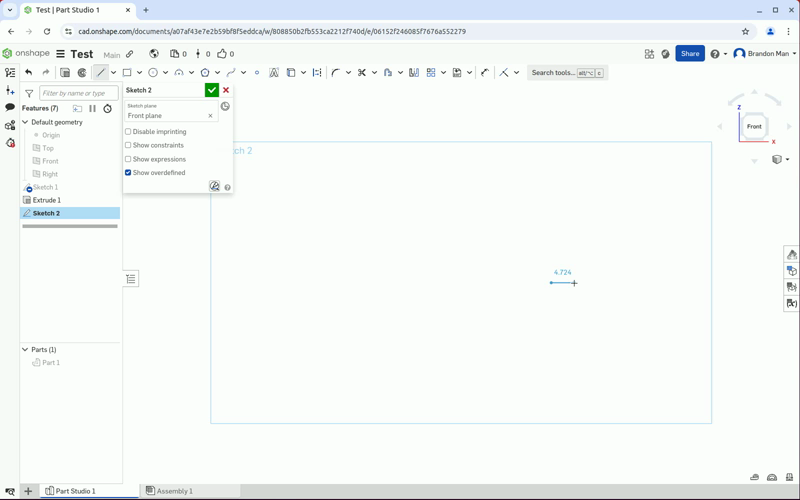
click(574, 282)
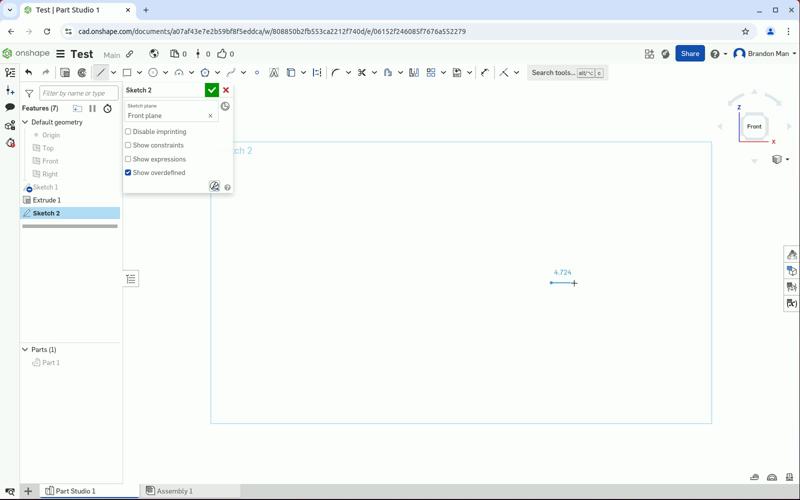
key_up(shift)
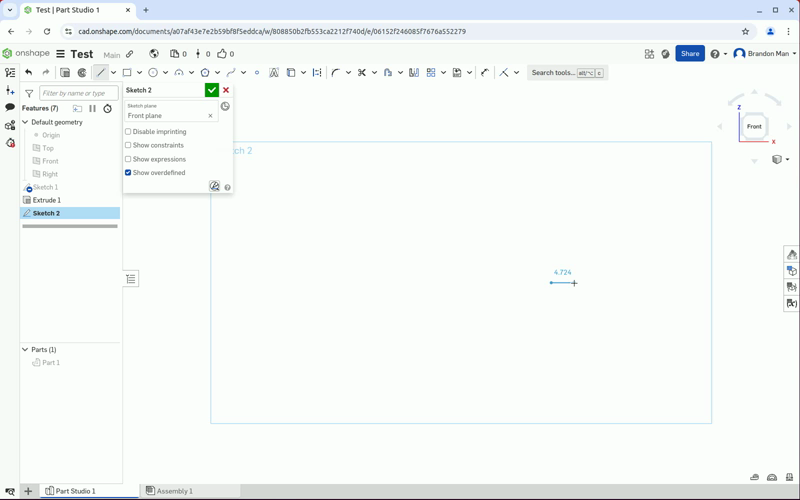
key_down(shift)
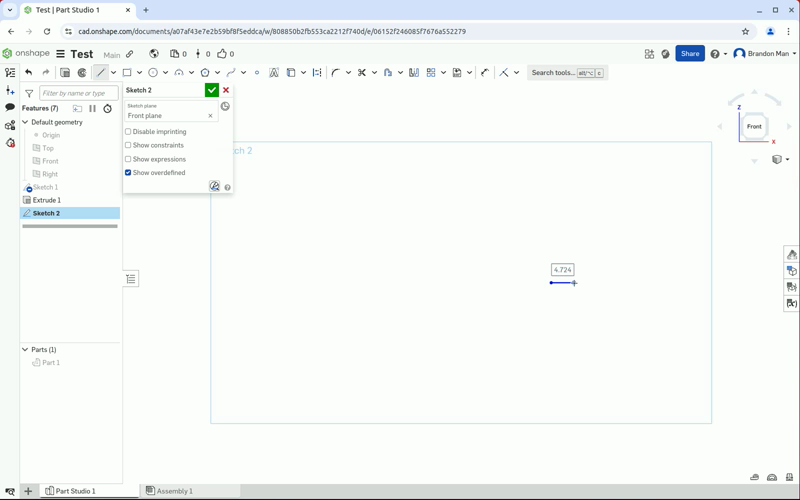
mouse_move(589, 282)
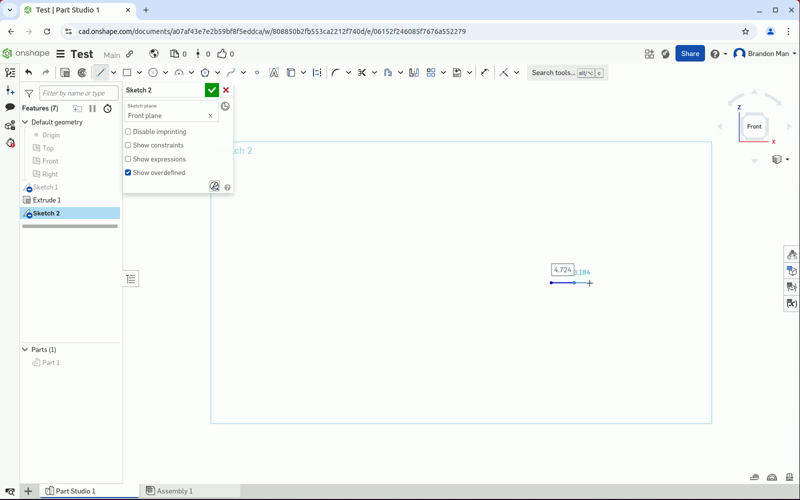
mouse_move(574, 271)
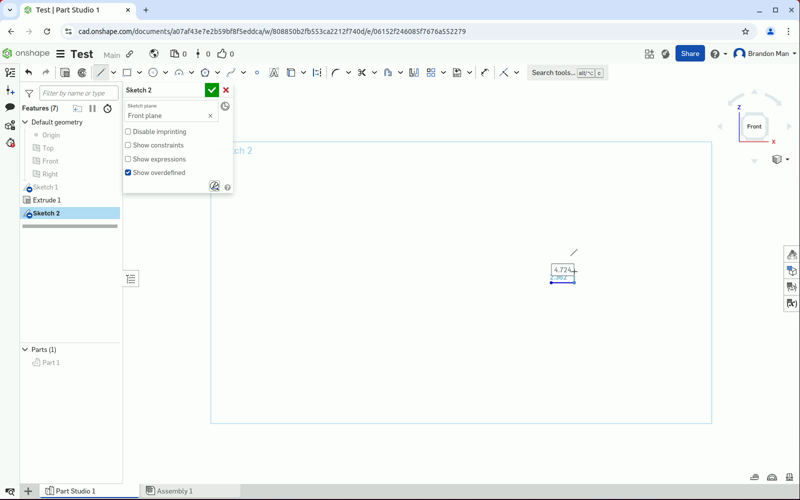
click(574, 271)
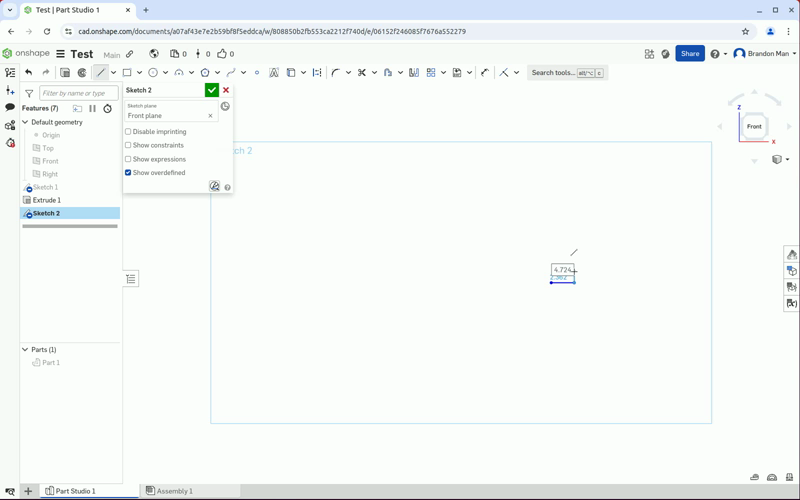
key_up(shift)
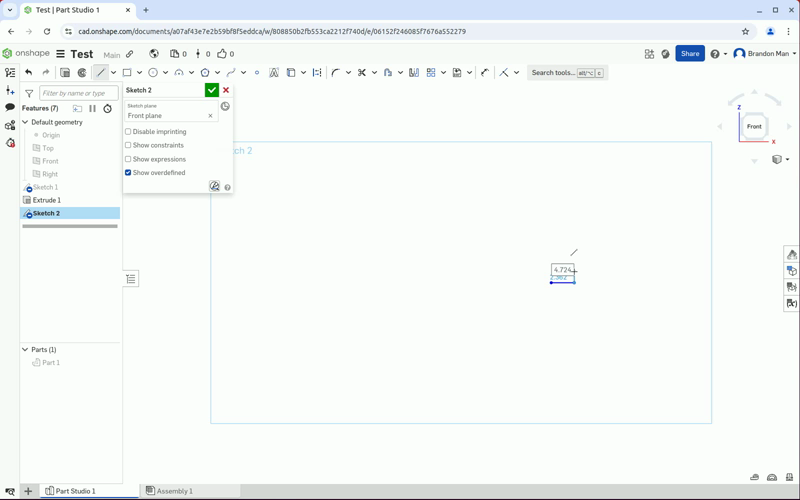
key_down(shift)
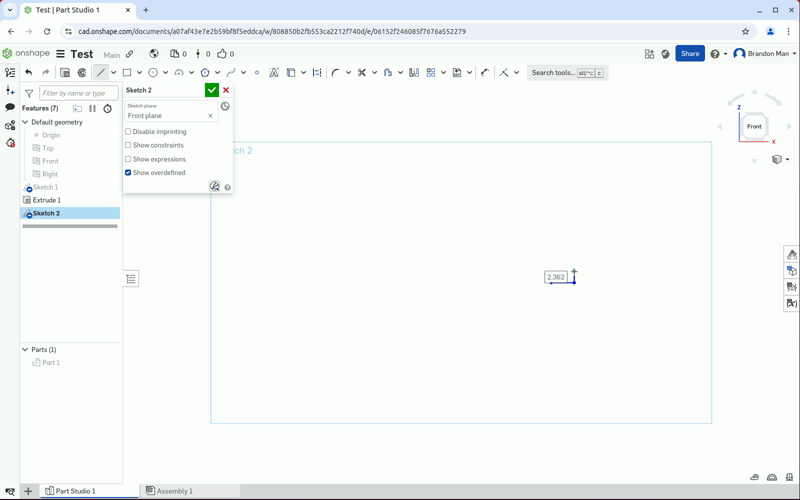
mouse_move(589, 271)
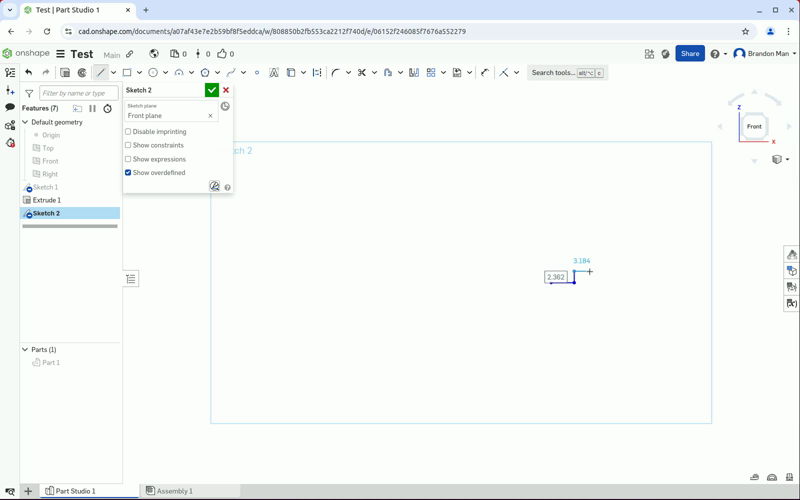
mouse_move(551, 271)
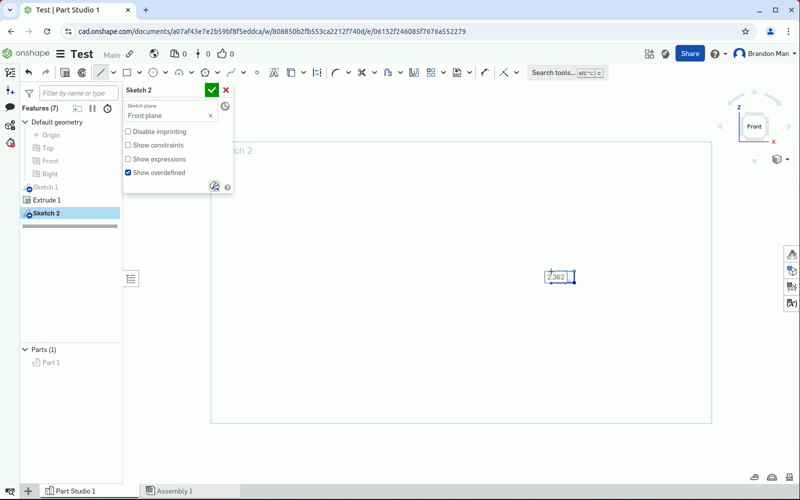
click(551, 271)
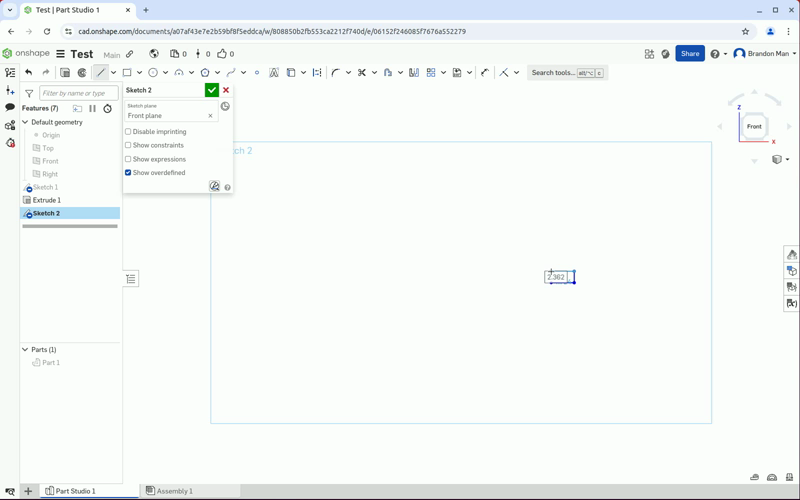
key_up(shift)
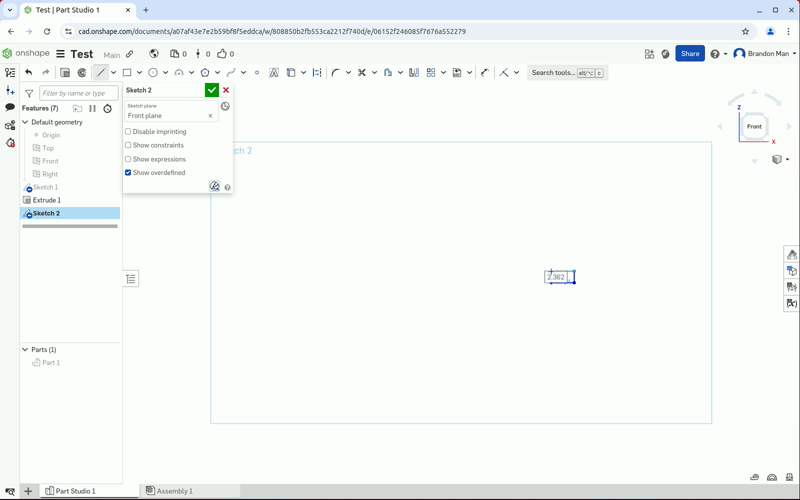
mouse_move(581, 271)
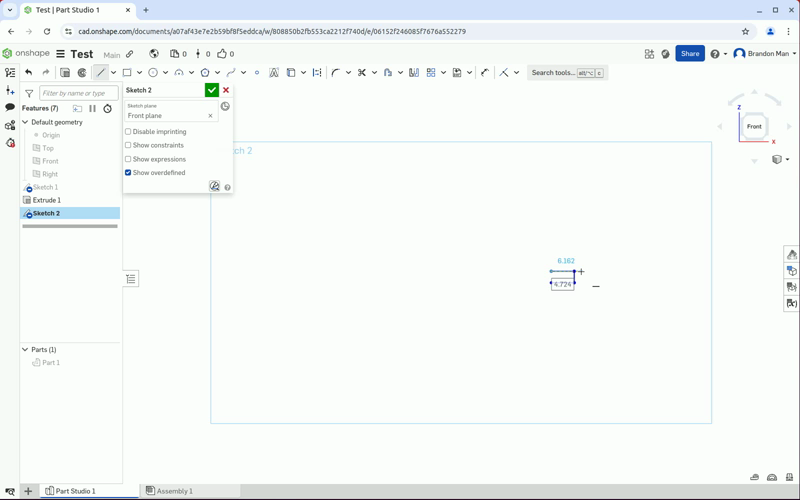
key_down(shift)
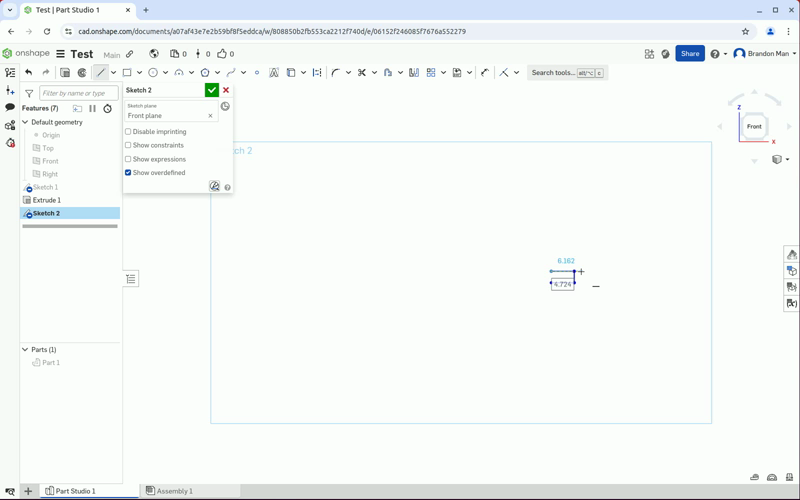
mouse_move(551, 282)
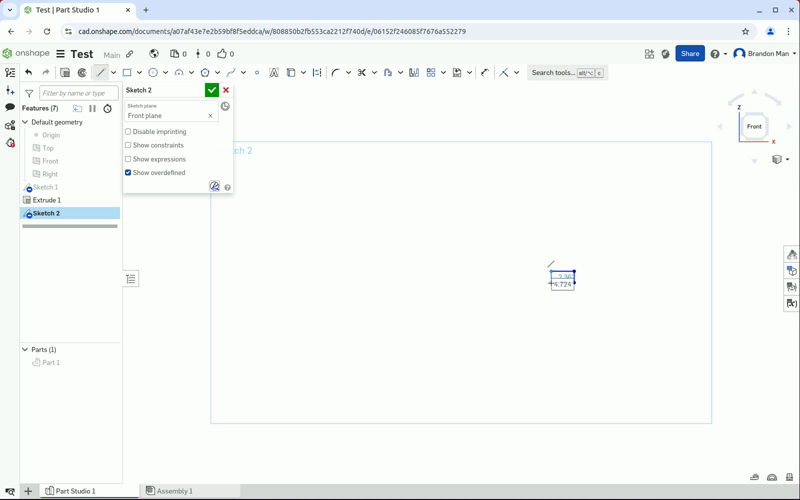
key_up(shift)
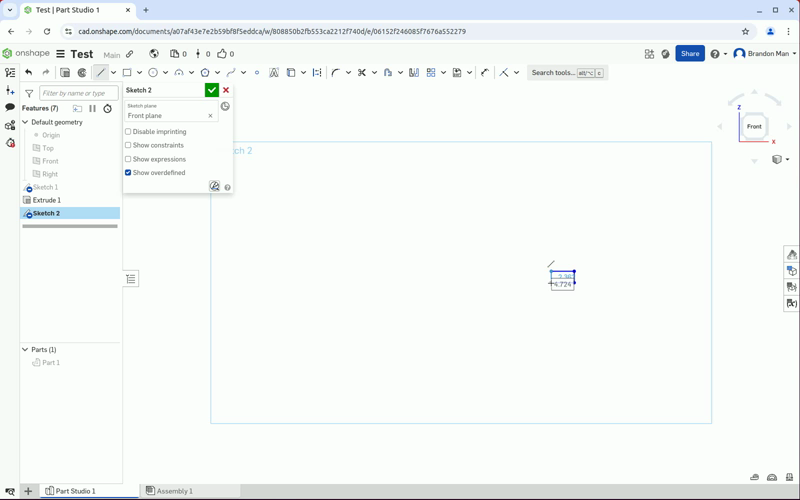
click(551, 282)
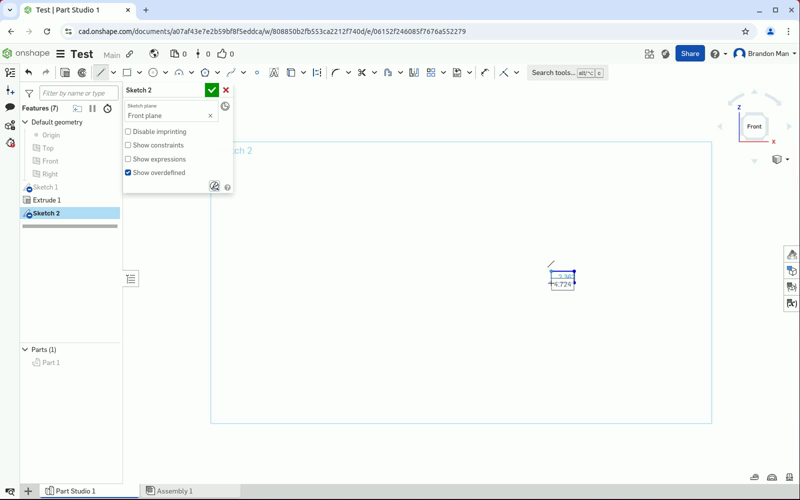
key(esc)
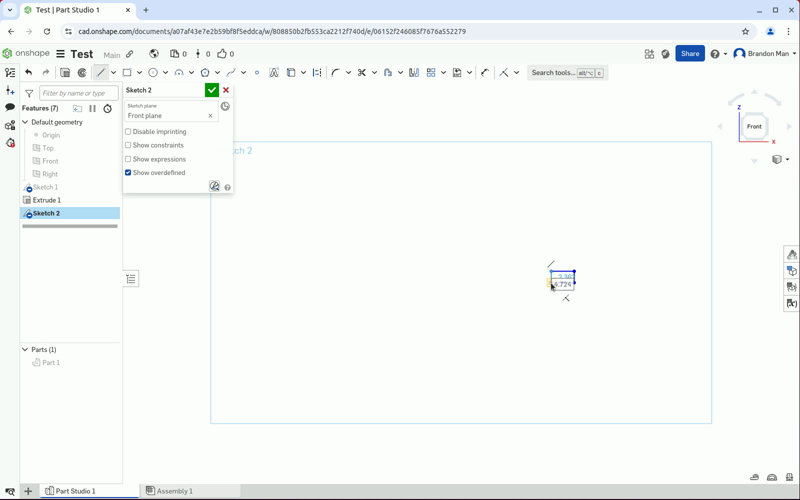
mouse_move(555, 274)
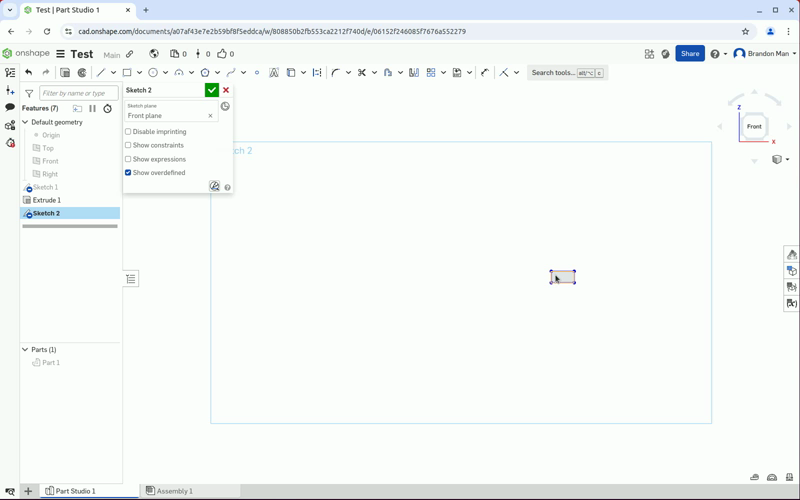
scroll(6)
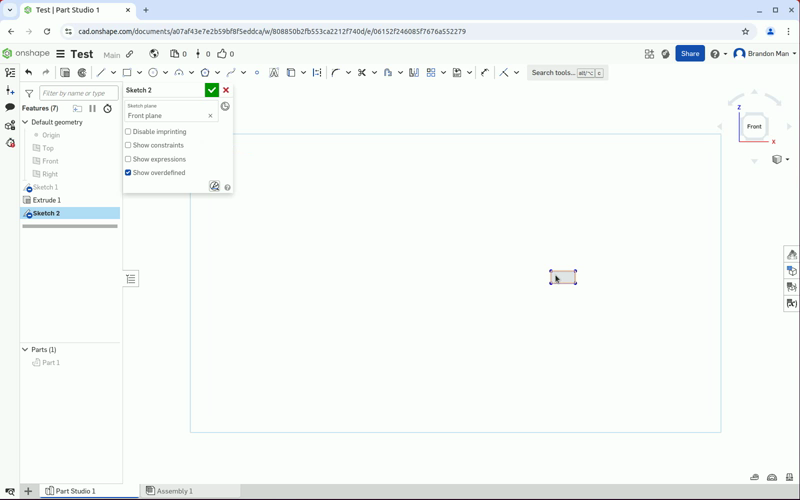
scroll(6)
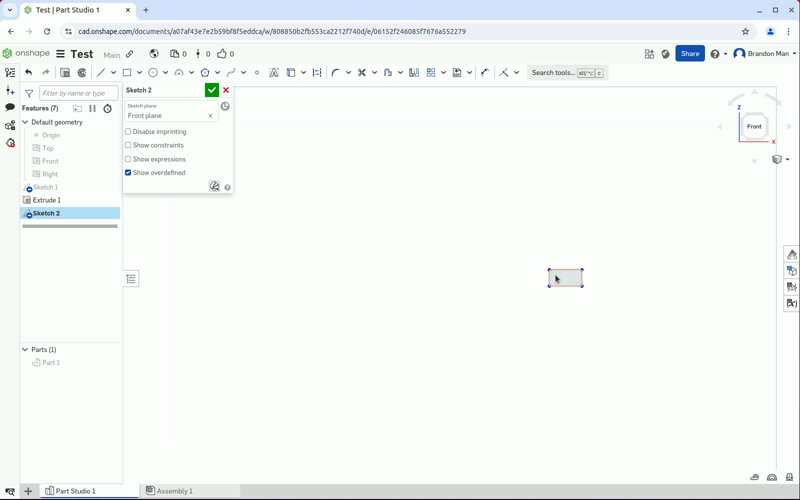
scroll(6)
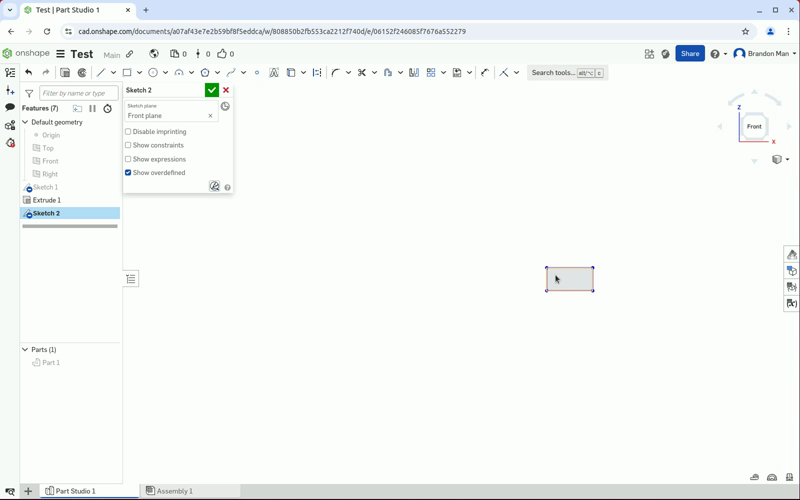
scroll(6)
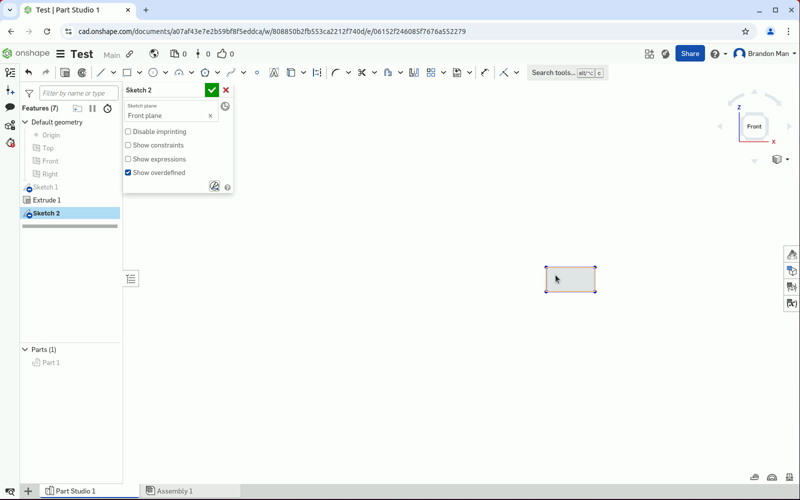
scroll(6)
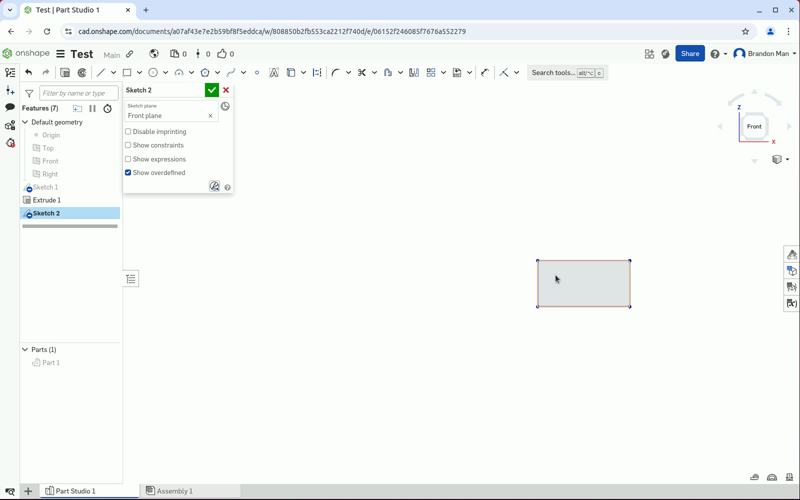
scroll(6)
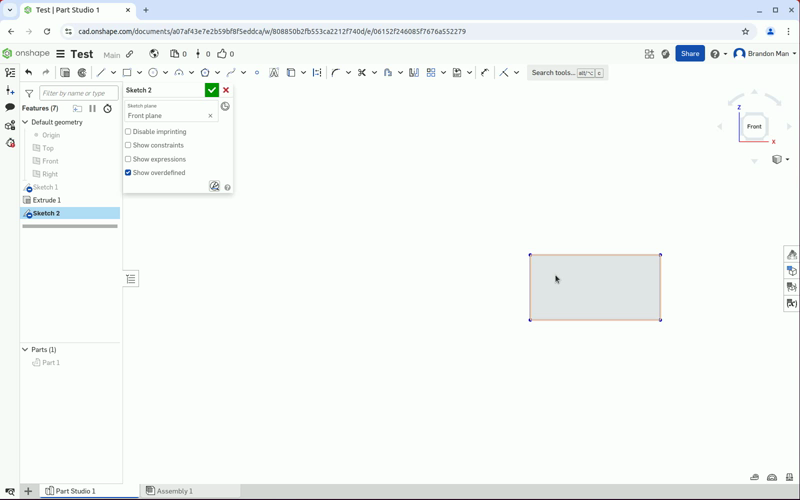
scroll(6)
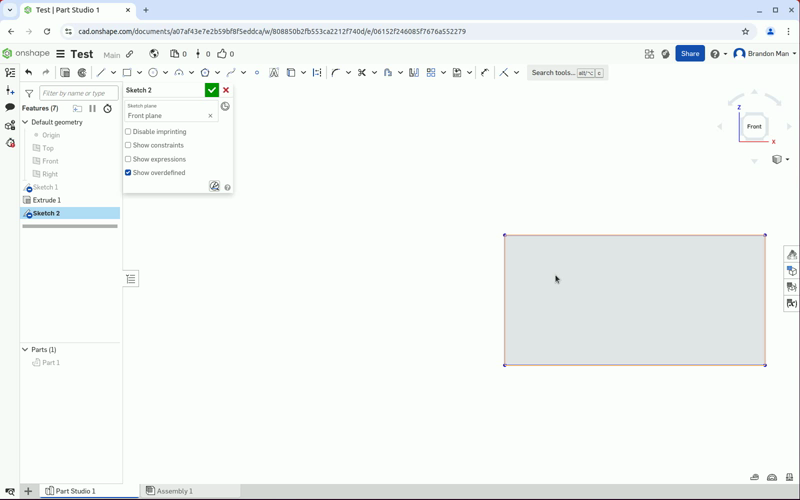
click(555, 274)
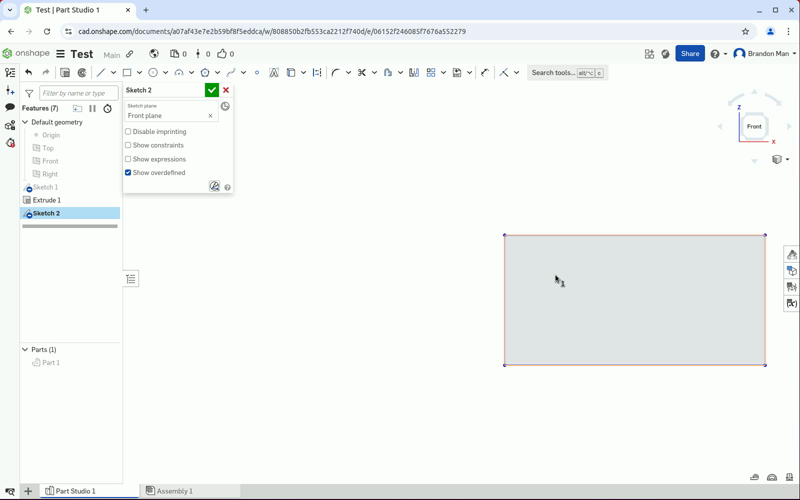
scroll(-6)
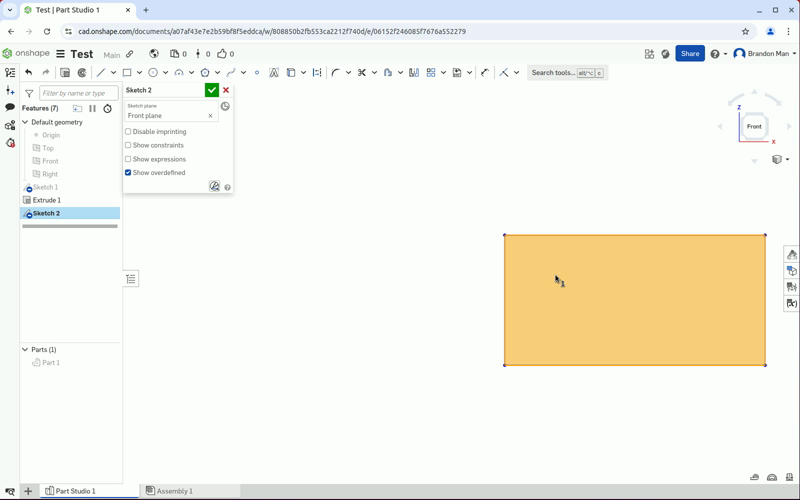
scroll(-6)
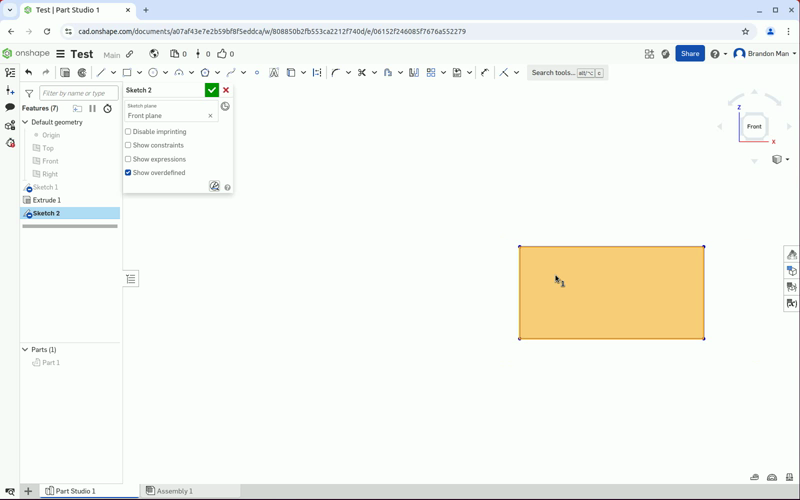
scroll(-6)
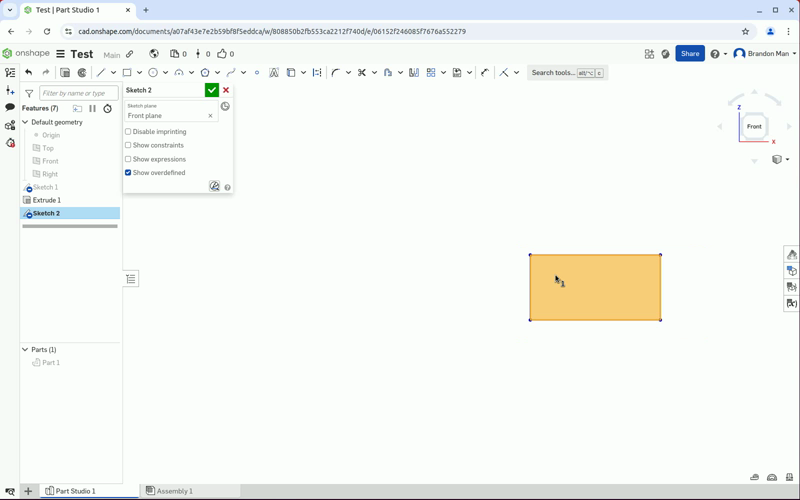
scroll(-6)
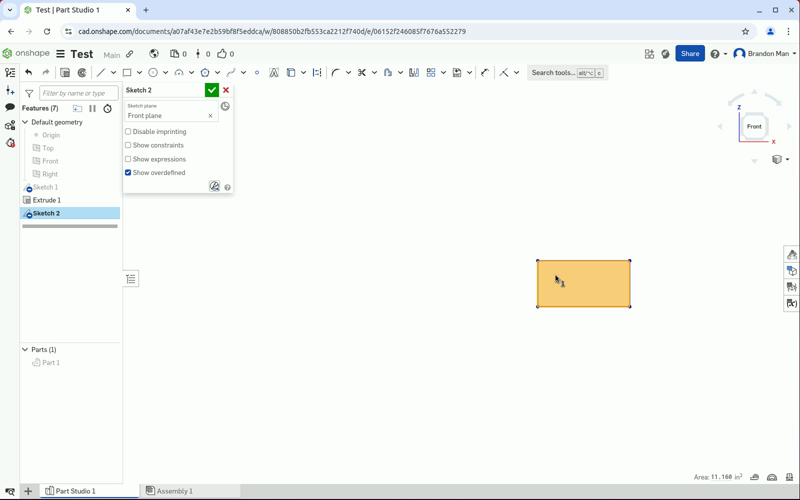
scroll(-6)
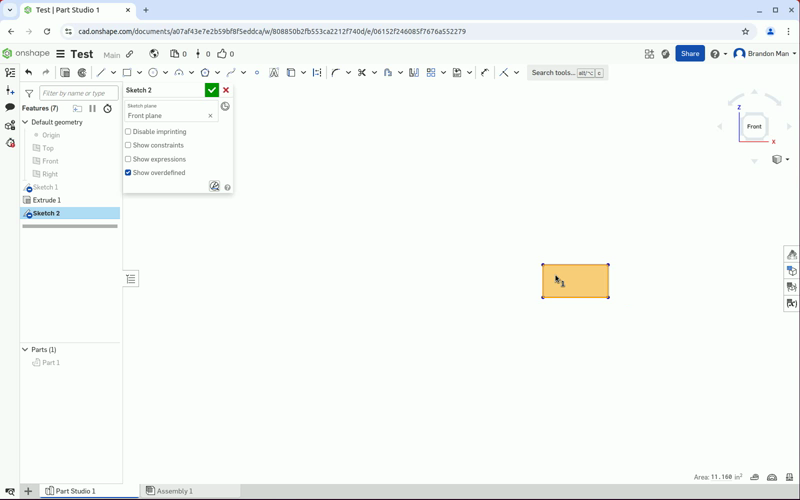
scroll(-6)
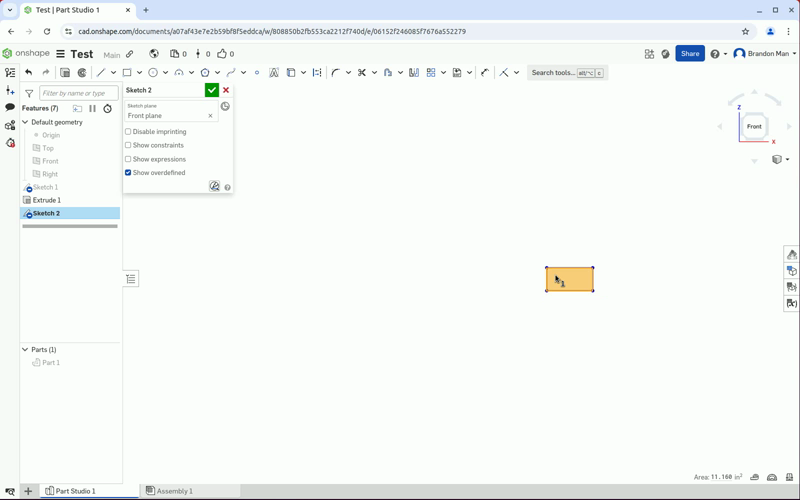
scroll(-6)
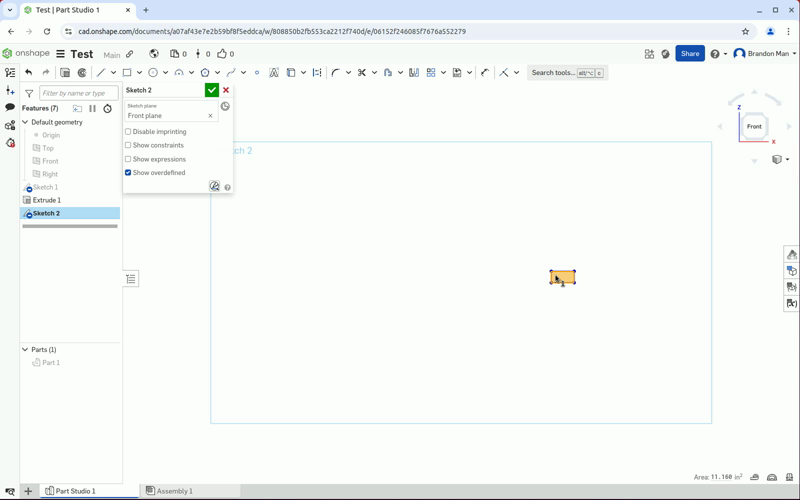
mouse_move(73, 352)
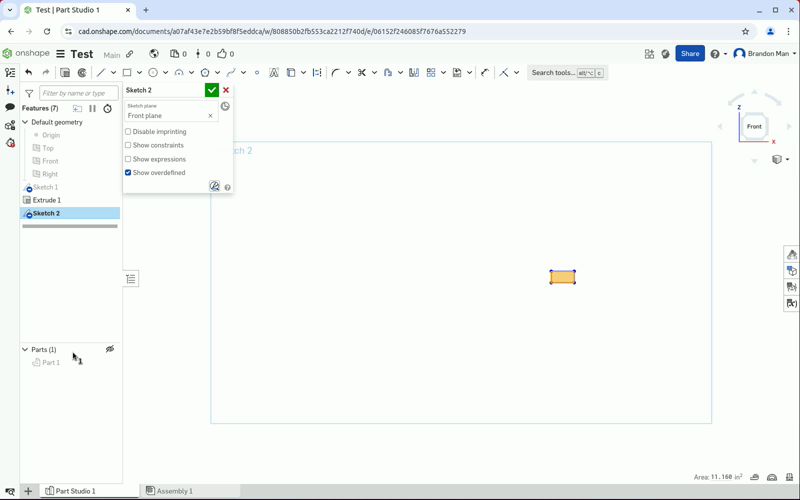
key(shift+y)
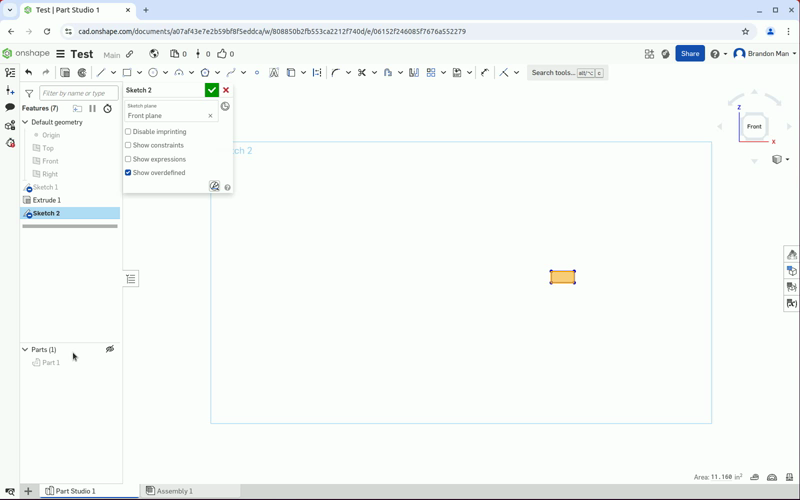
key(shift+e)
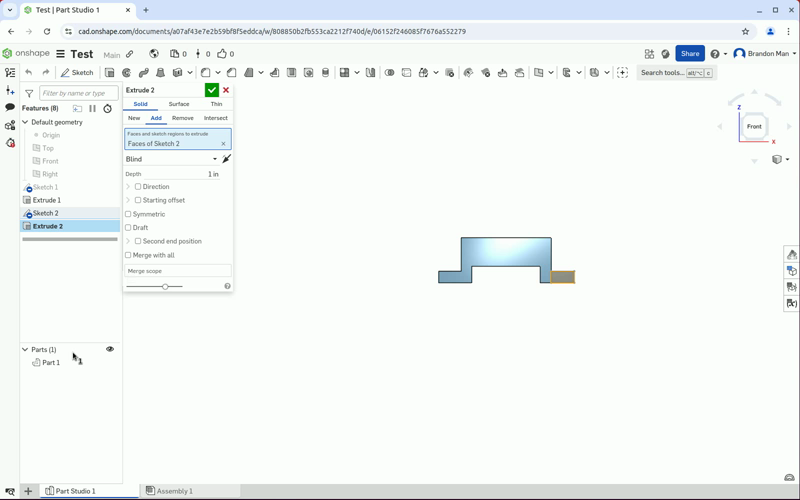
mouse_move(143, 106)
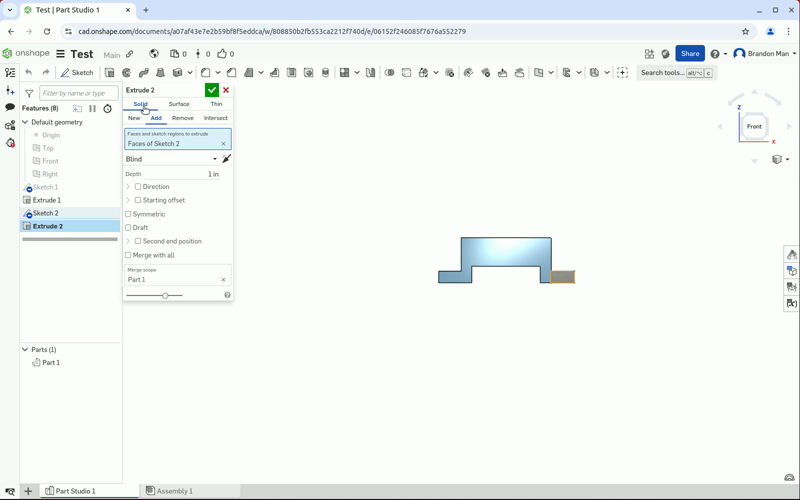
click(143, 106)
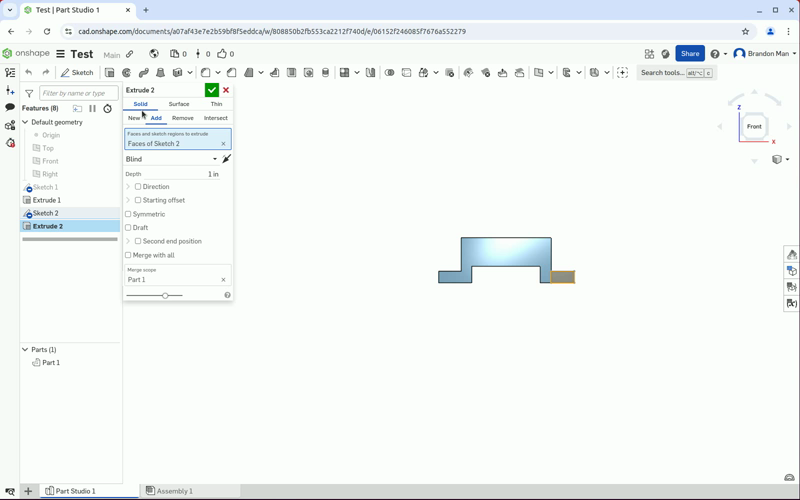
mouse_move(137, 120)
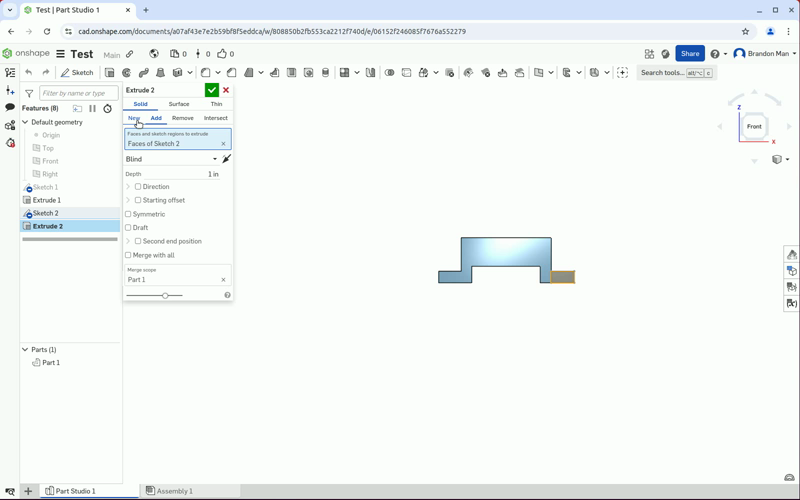
click(137, 120)
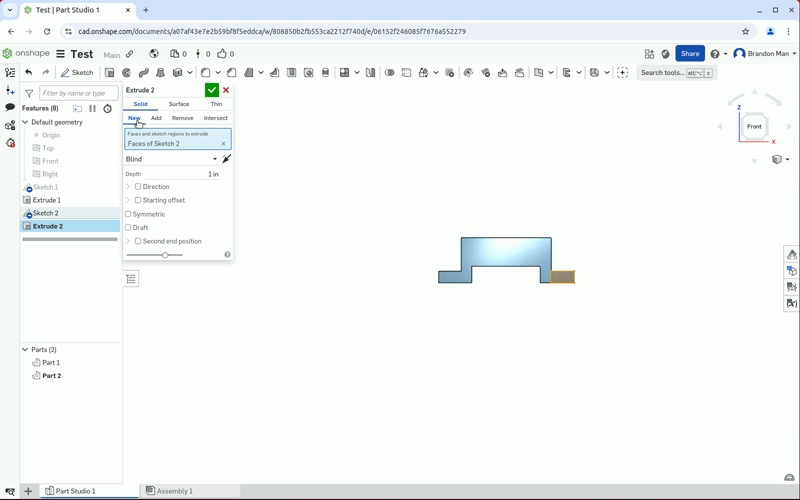
key(tab, 4)
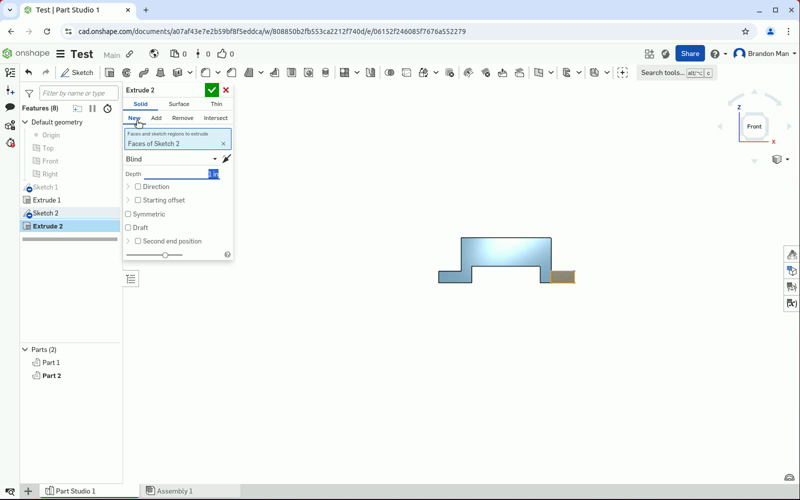
text(13.961)
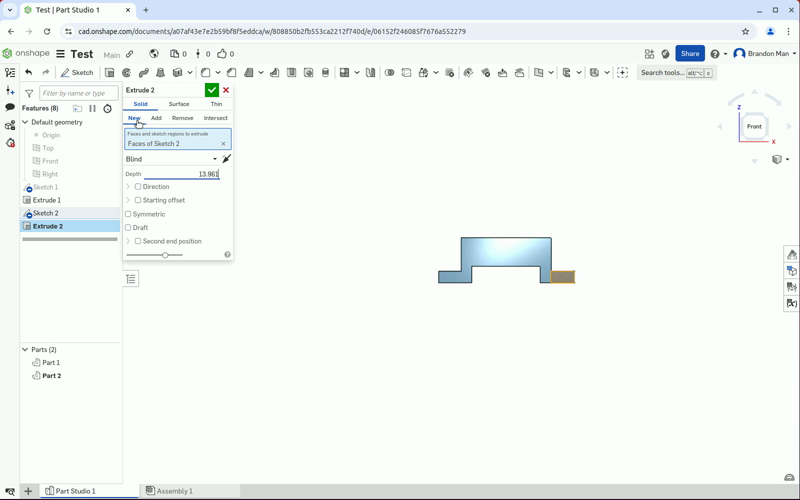
key(enter)
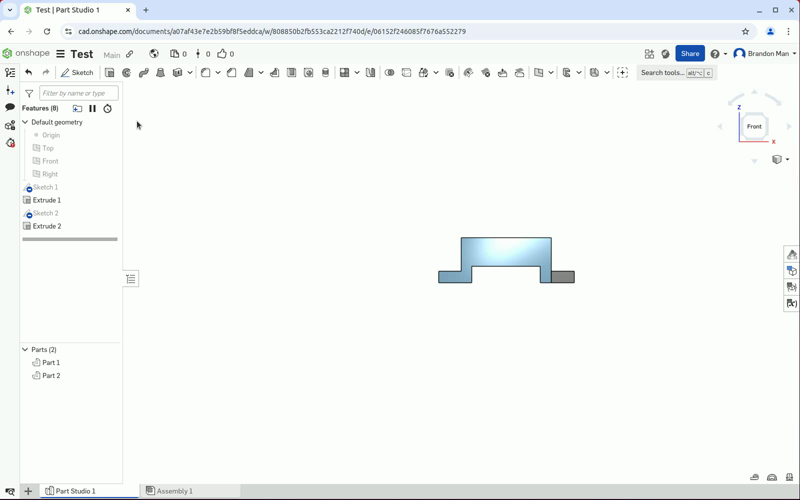
key(shift+h)
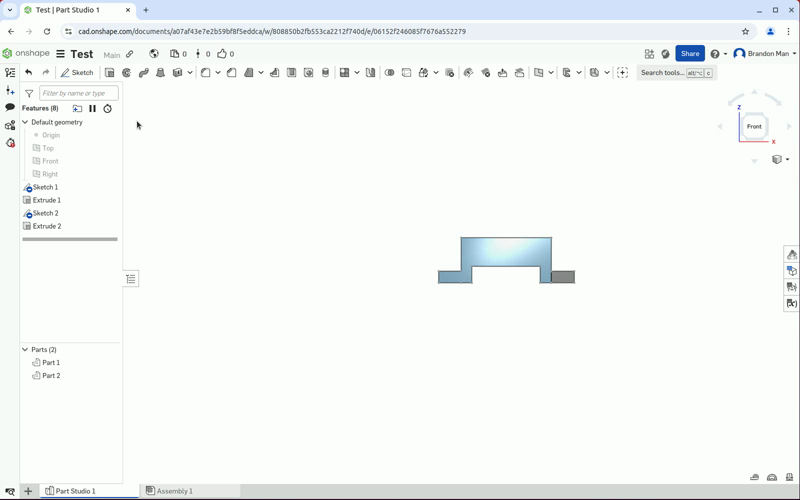
key(shift+h)
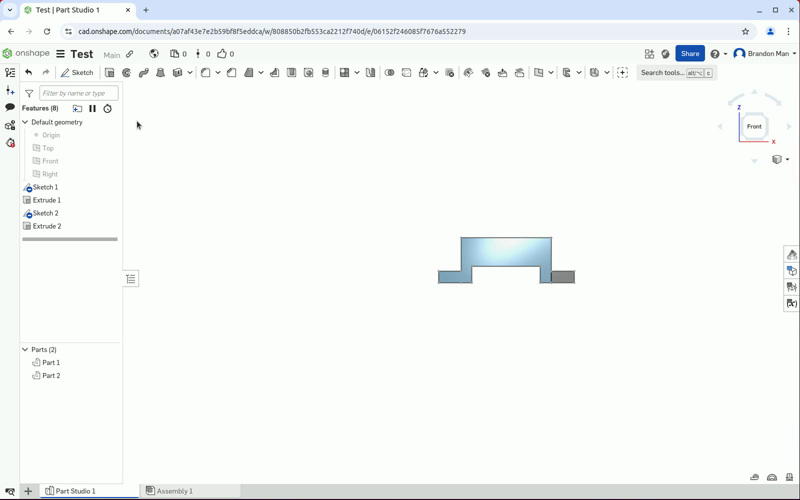
key(shift+7)
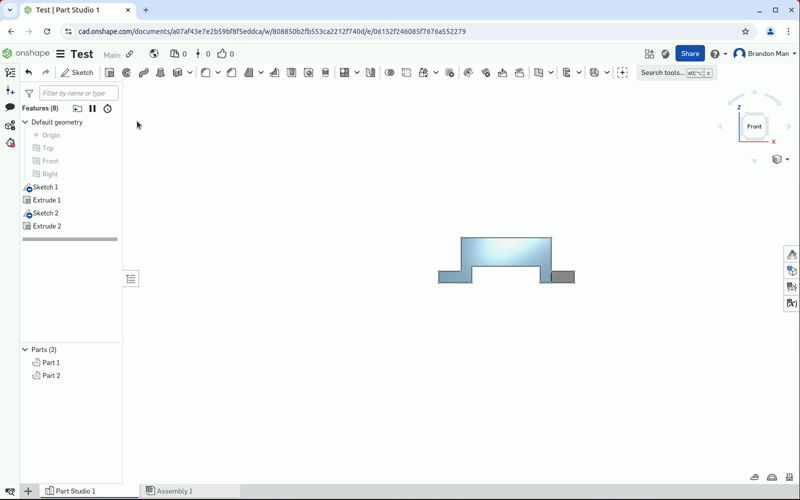
key(left, 2)
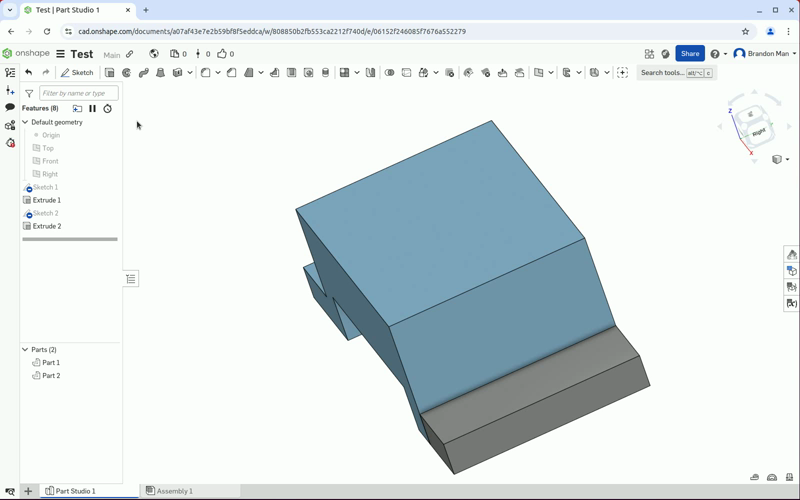
key(down, 2)
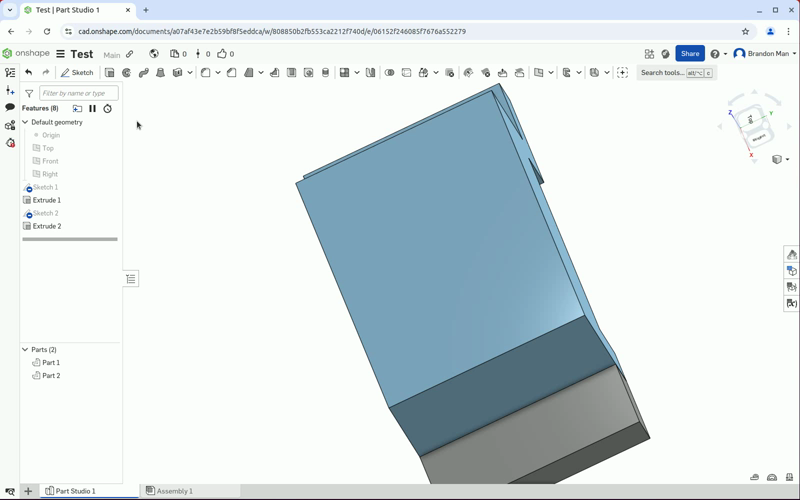
key(up, 2)
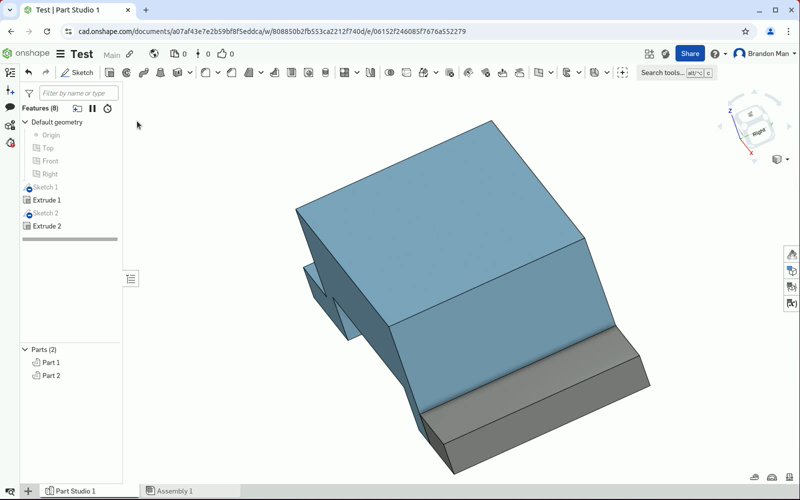
key(right, 2)
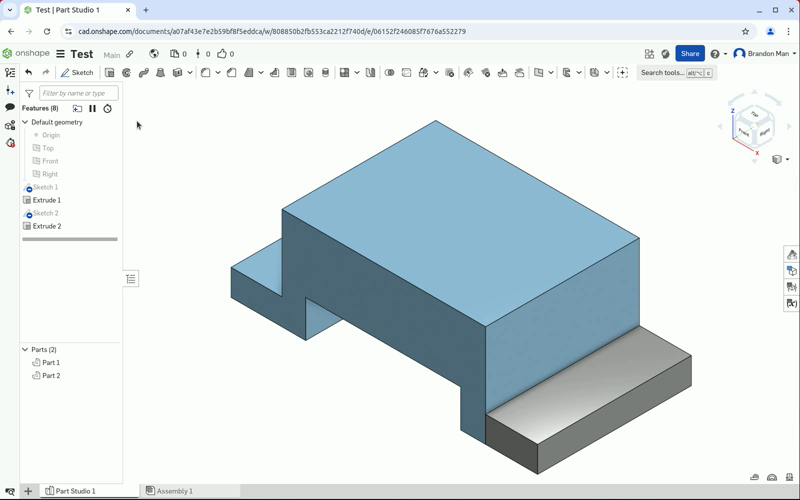
mouse_move(73, 189)
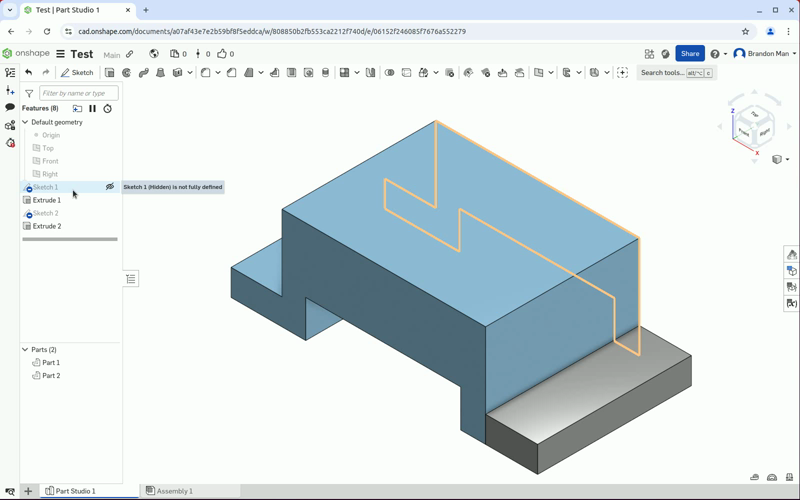
click(73, 189)